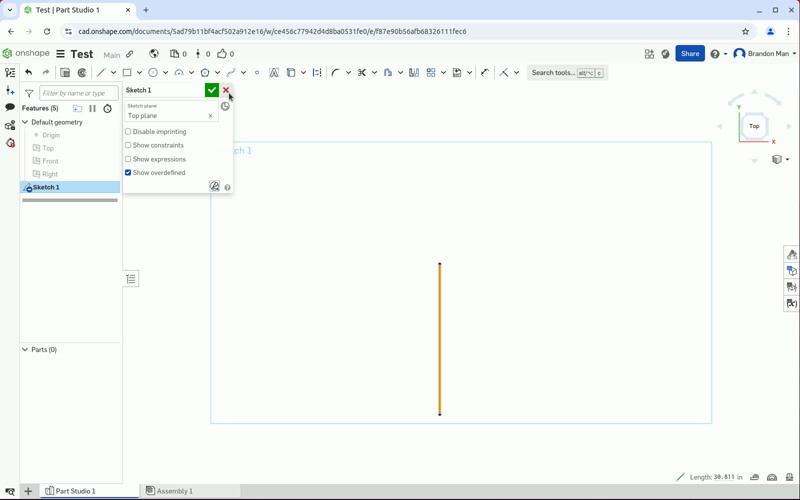
key(shift+h)
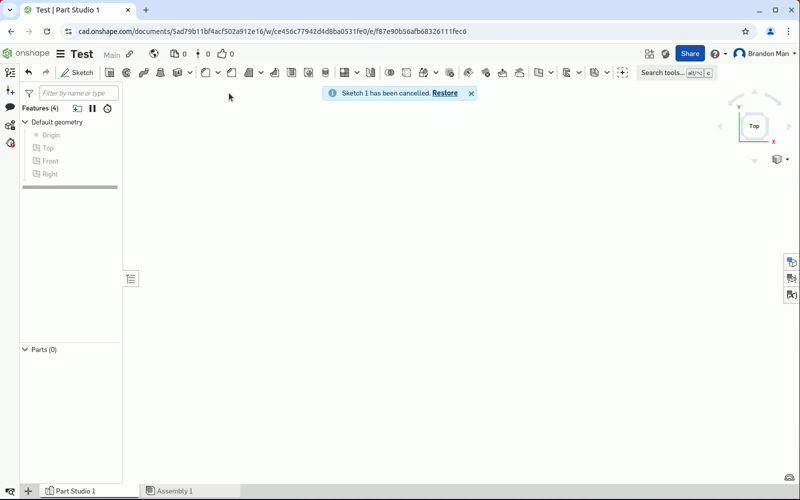
mouse_move(73, 352)
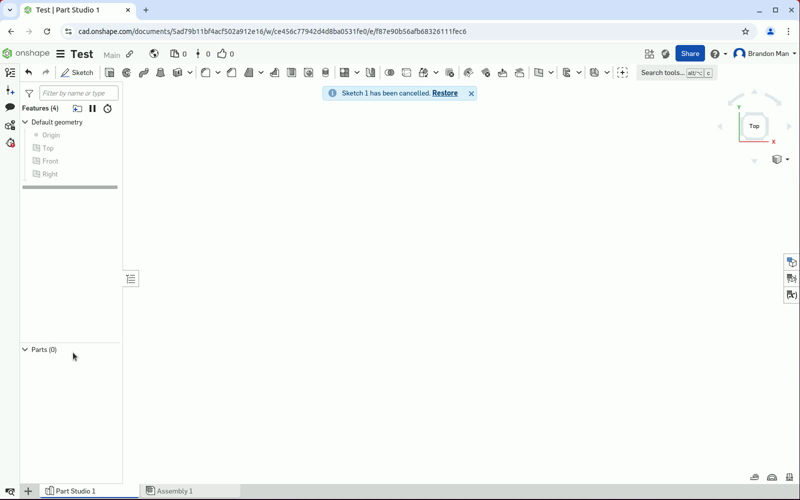
key(y)
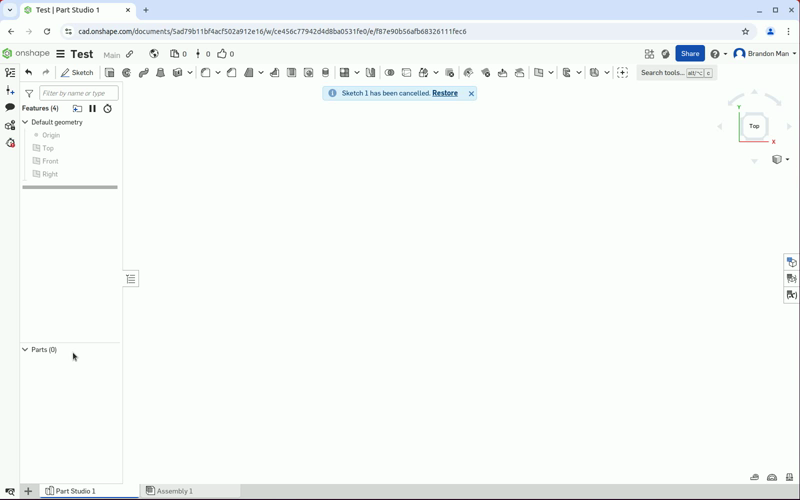
key(shift+p)
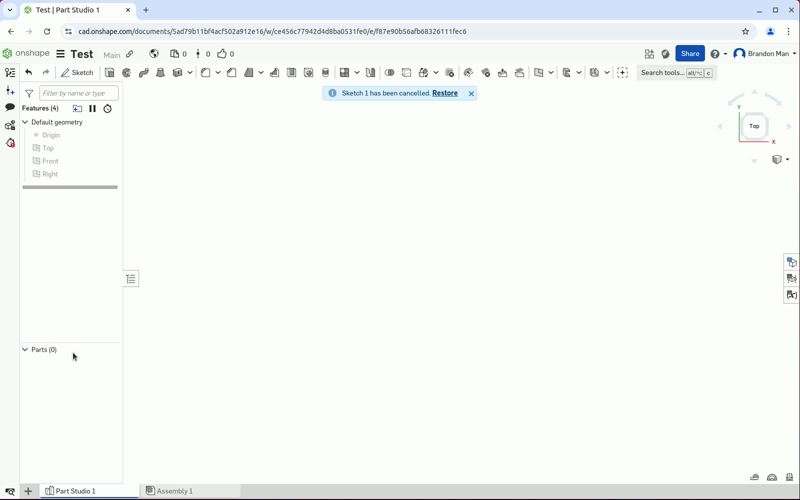
key(space)
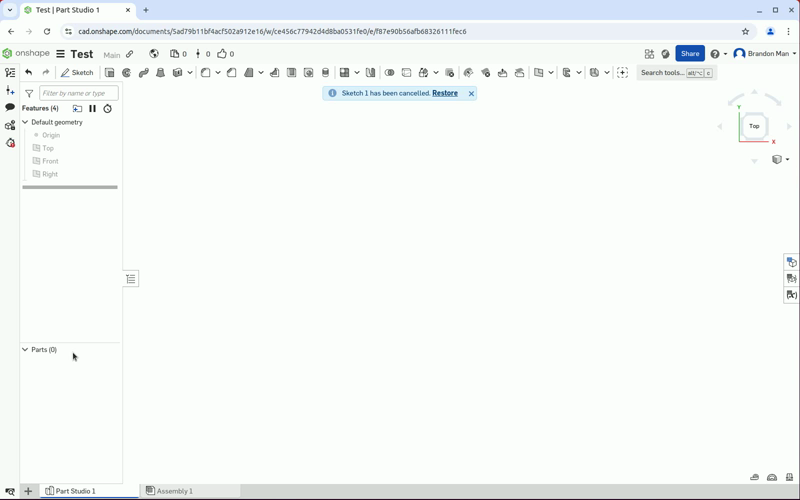
key_down(shift)
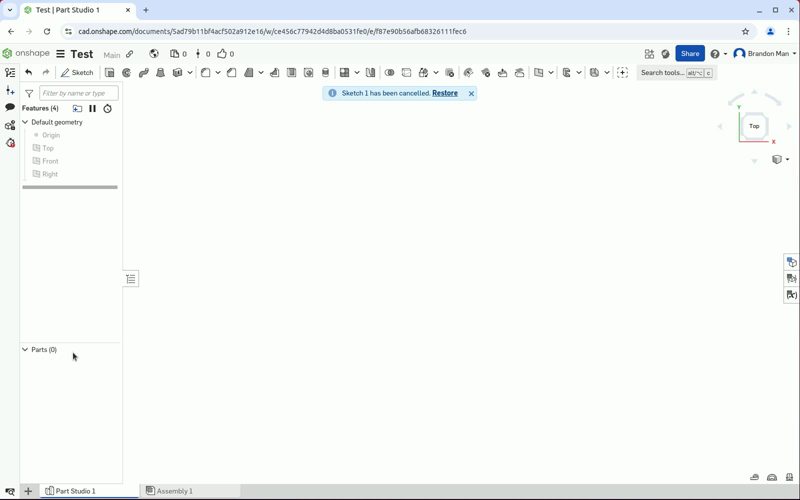
key(up)
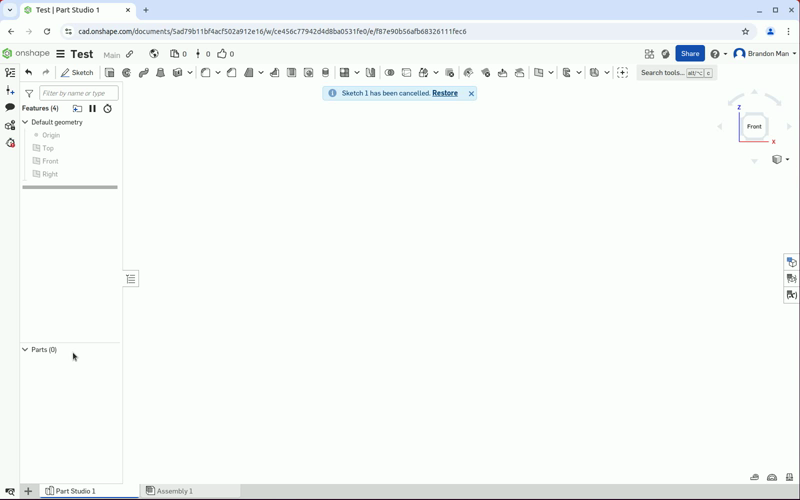
key_up(shift)
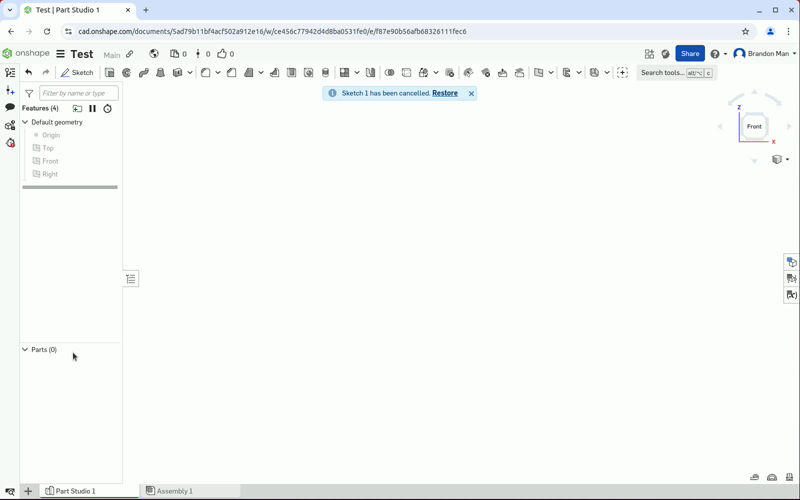
mouse_move(73, 352)
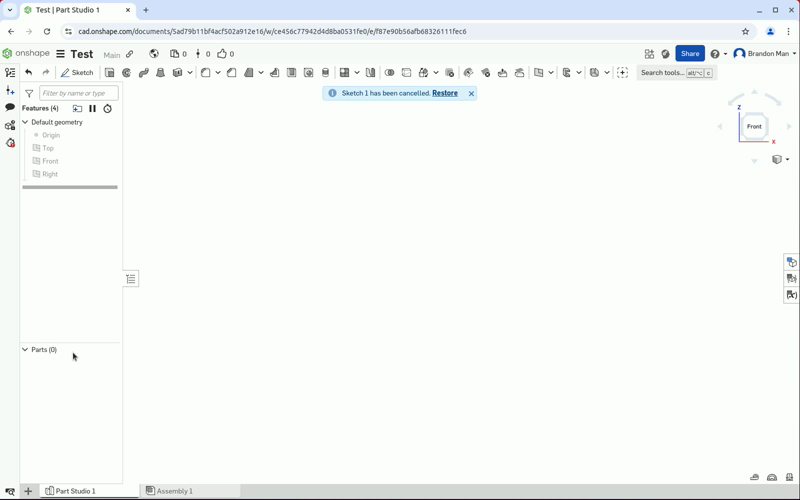
key(shift+y)
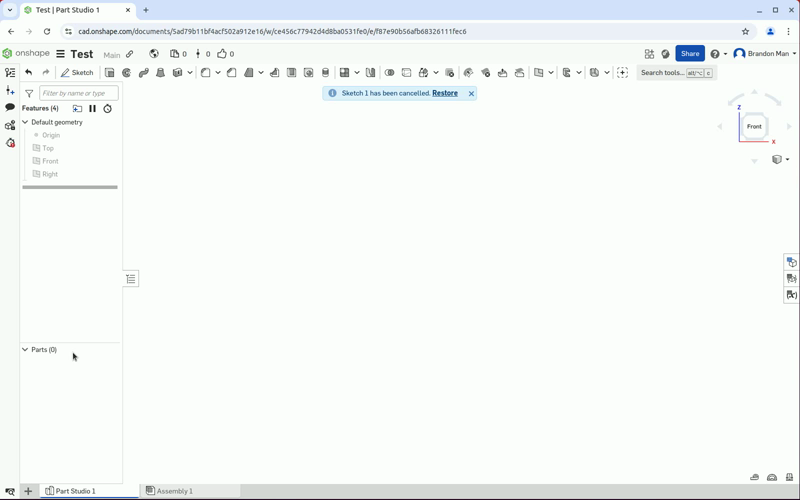
key(shift+s)
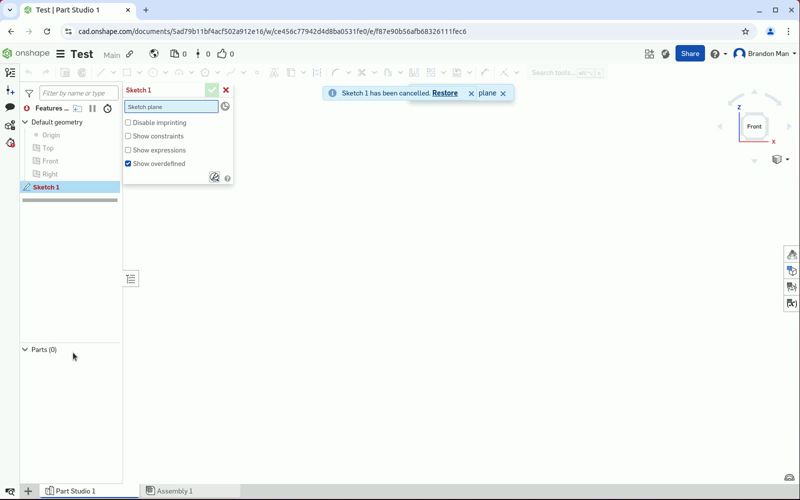
mouse_move(73, 163)
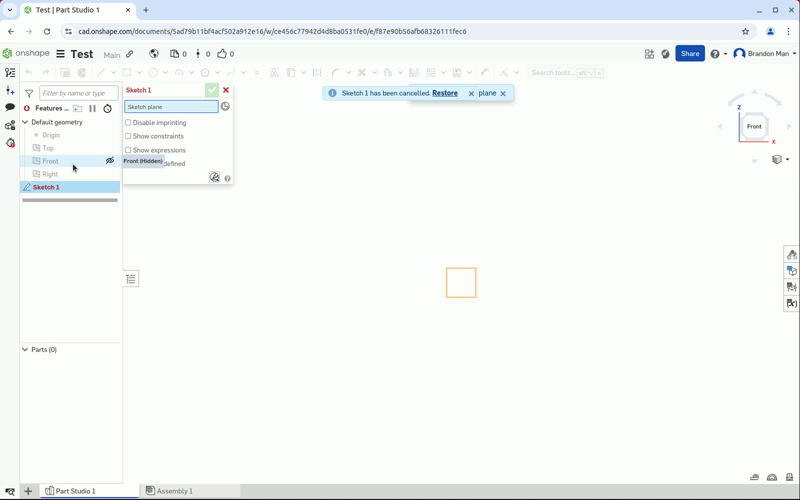
click(73, 163)
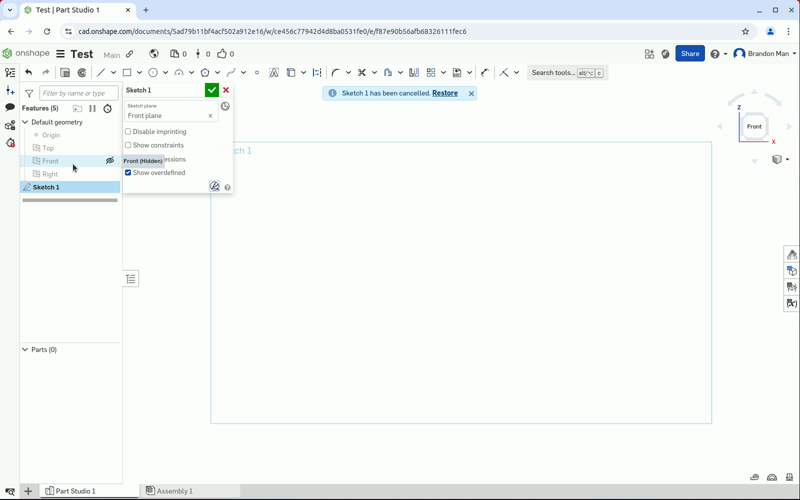
mouse_move(73, 352)
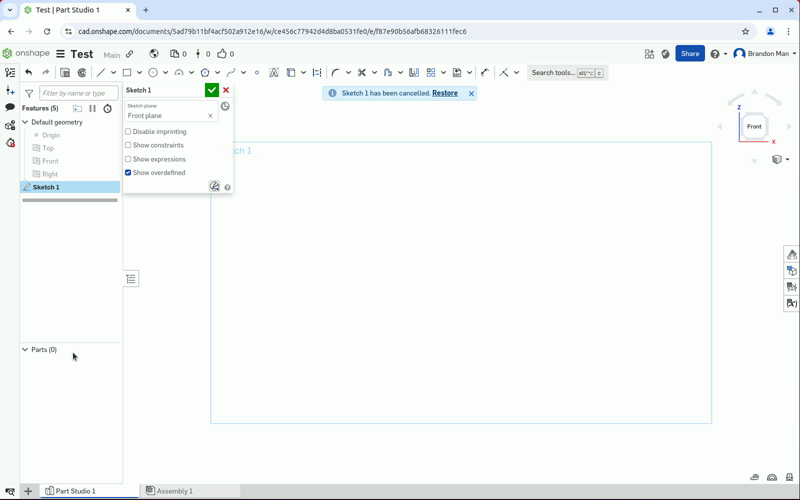
key(y)
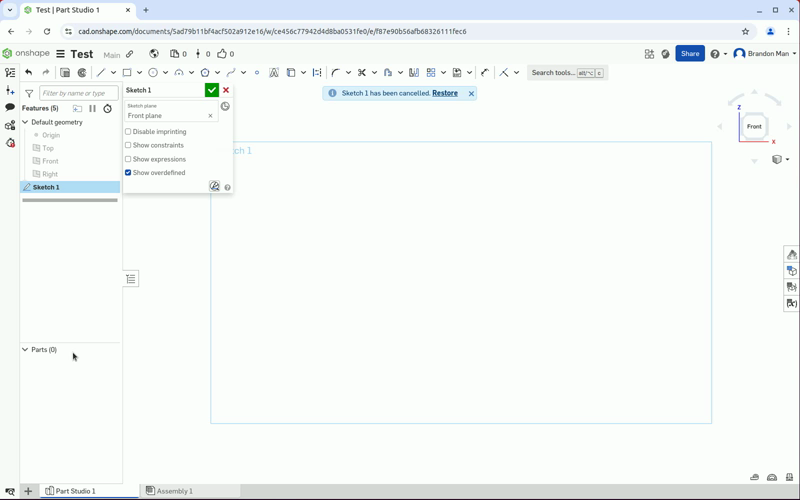
key(c)
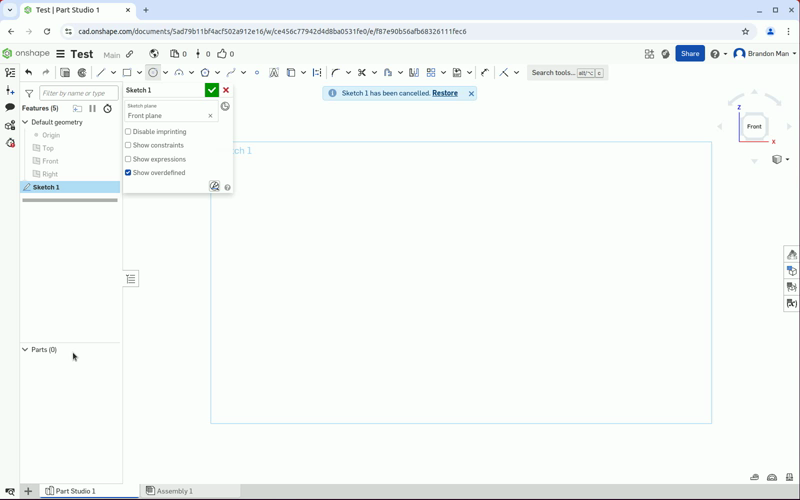
key_down(shift)
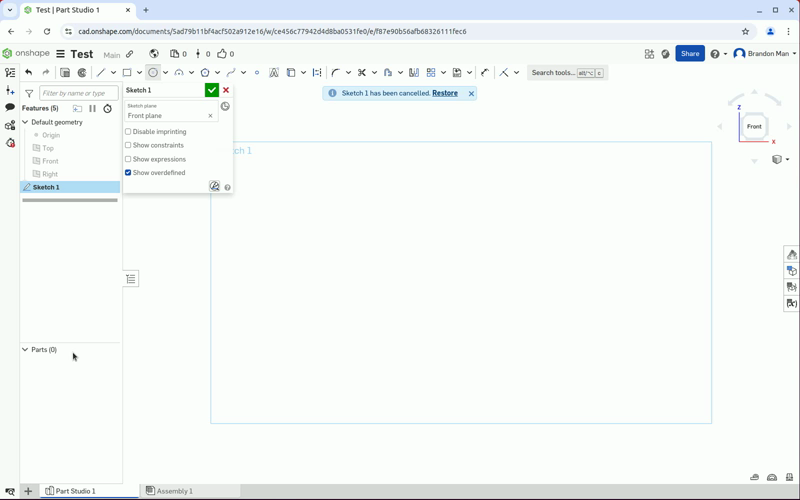
mouse_move(461, 282)
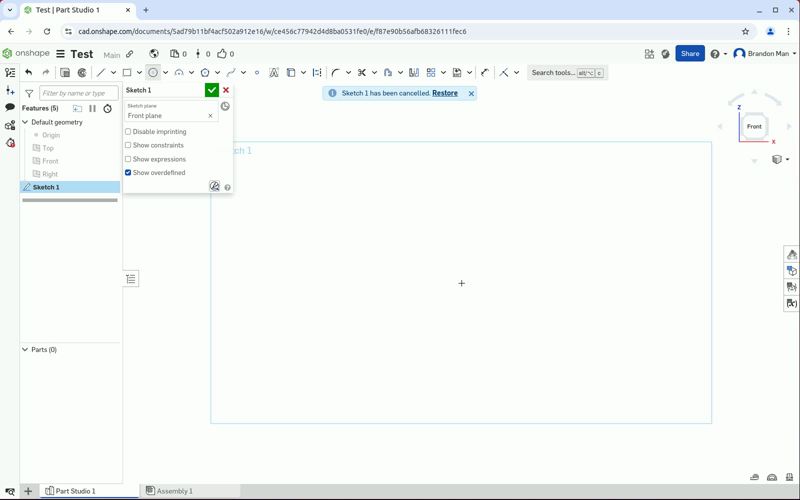
click(461, 282)
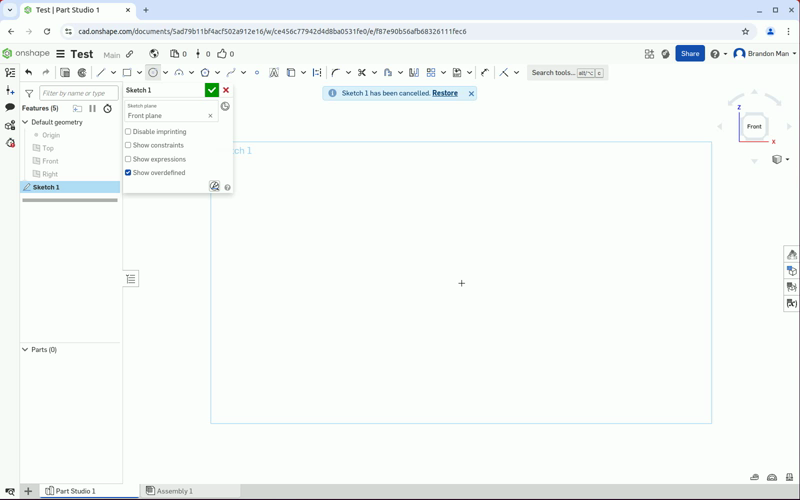
key_up(shift)
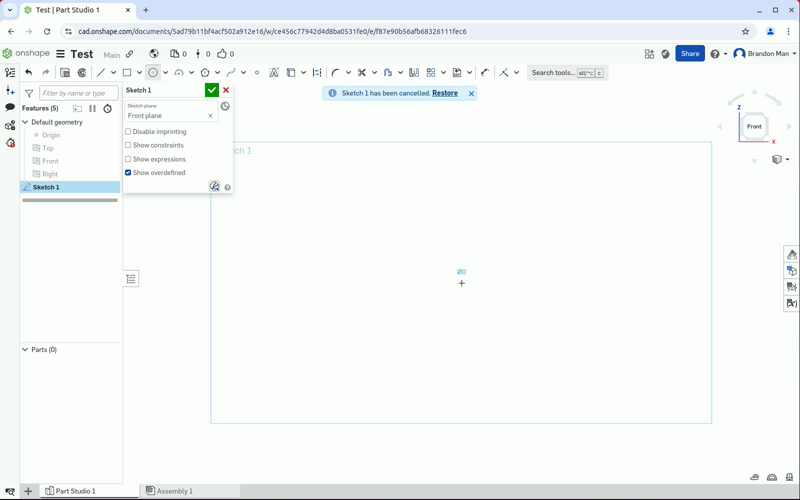
mouse_move(467, 282)
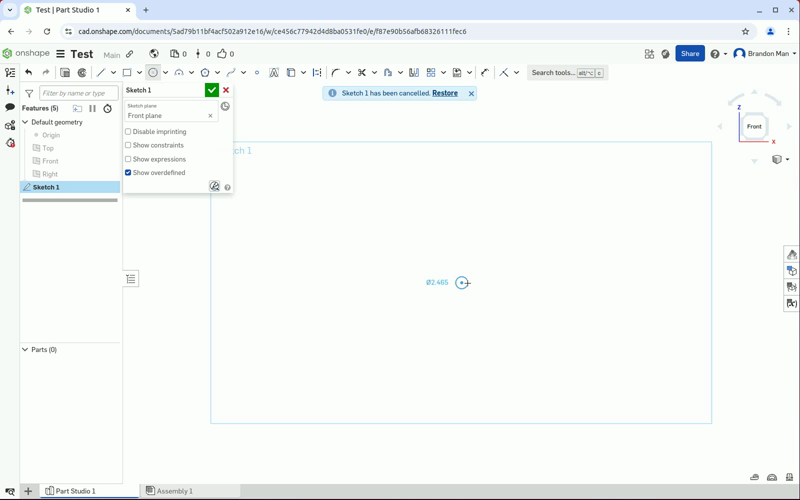
click(467, 282)
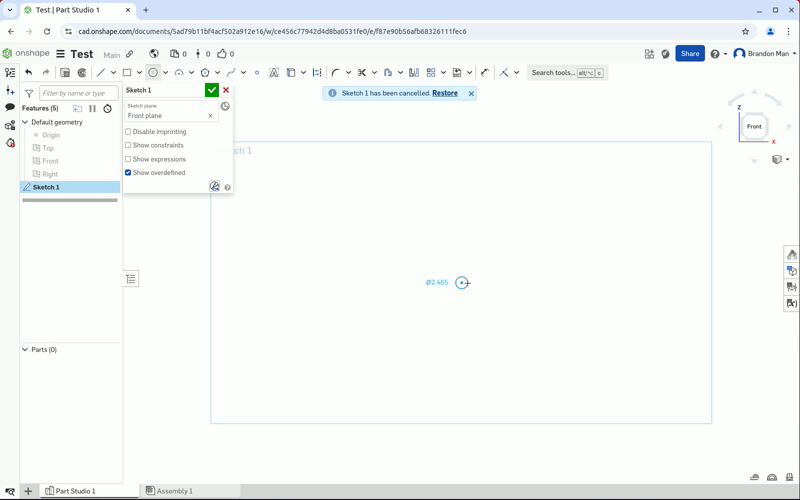
key(esc)
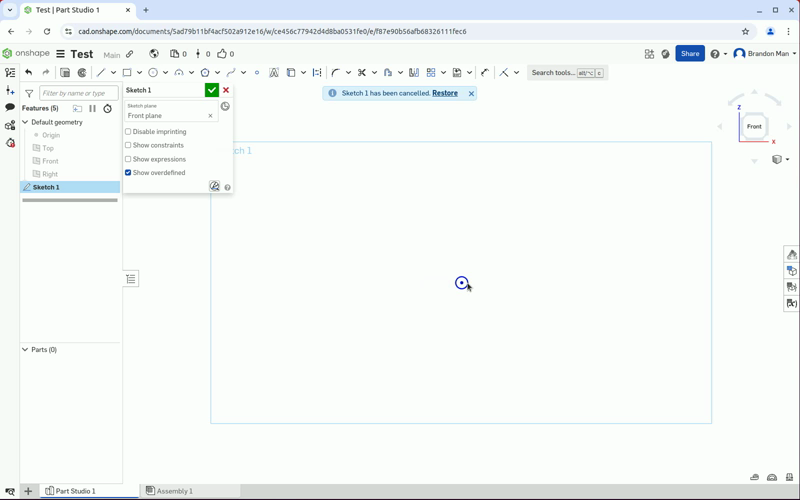
mouse_move(457, 284)
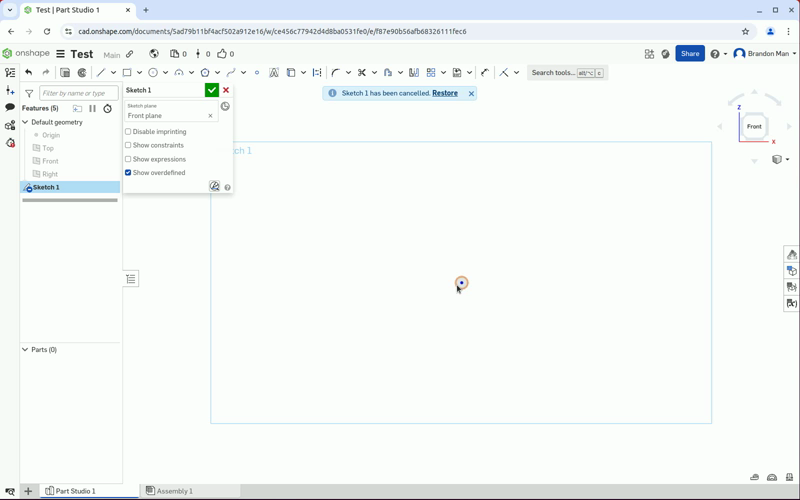
scroll(6)
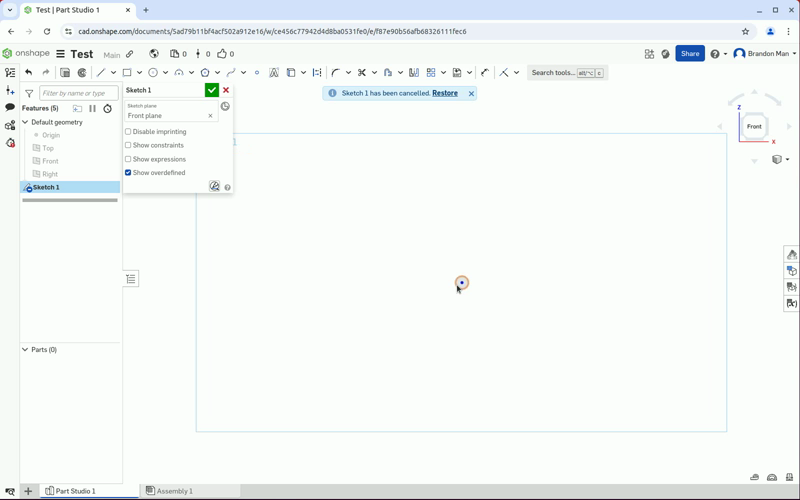
scroll(6)
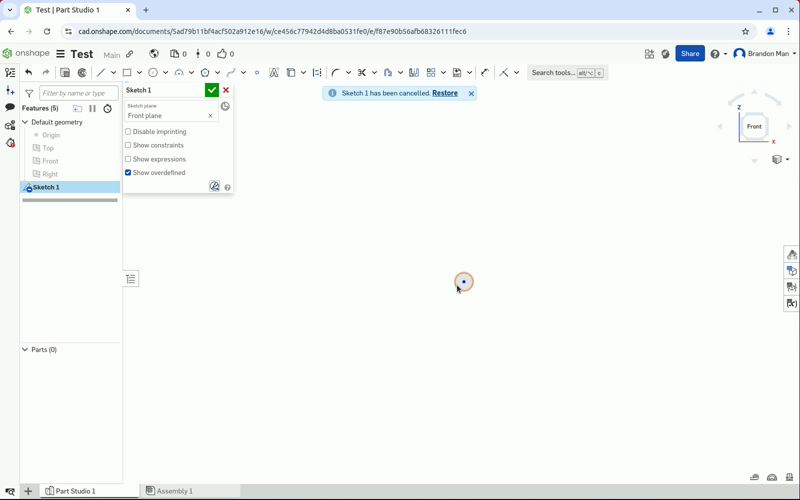
scroll(6)
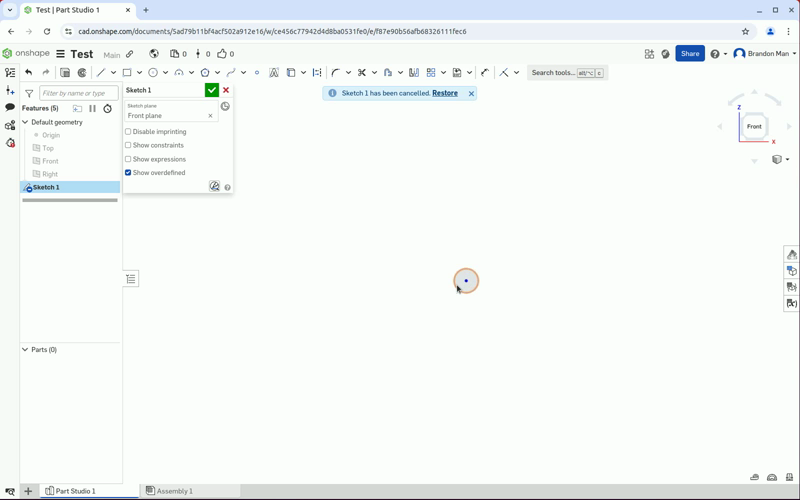
scroll(6)
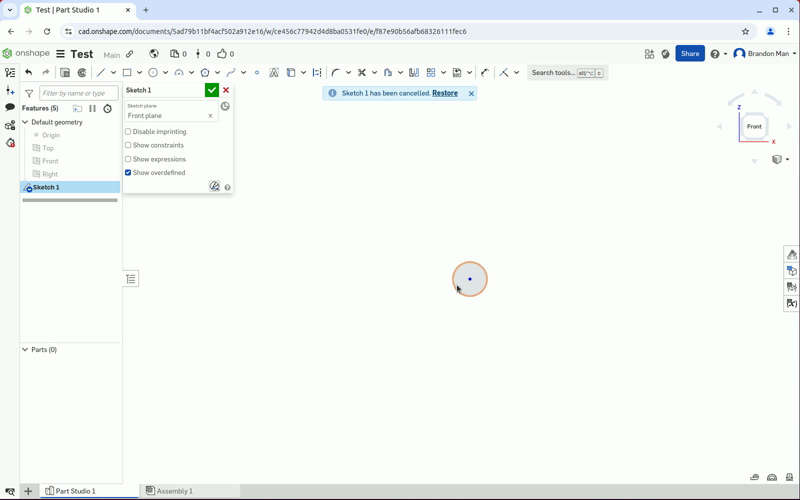
scroll(6)
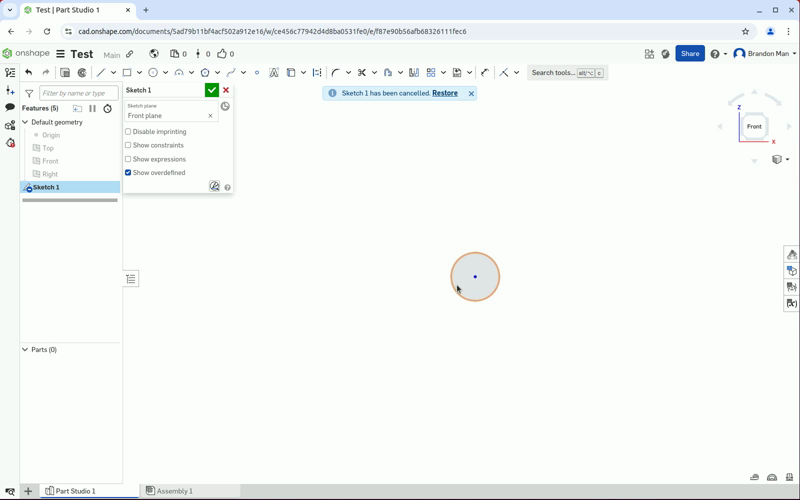
scroll(6)
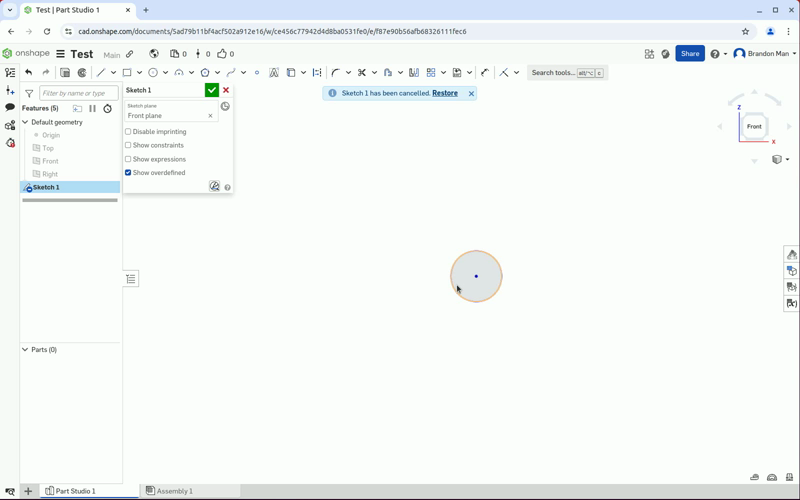
scroll(6)
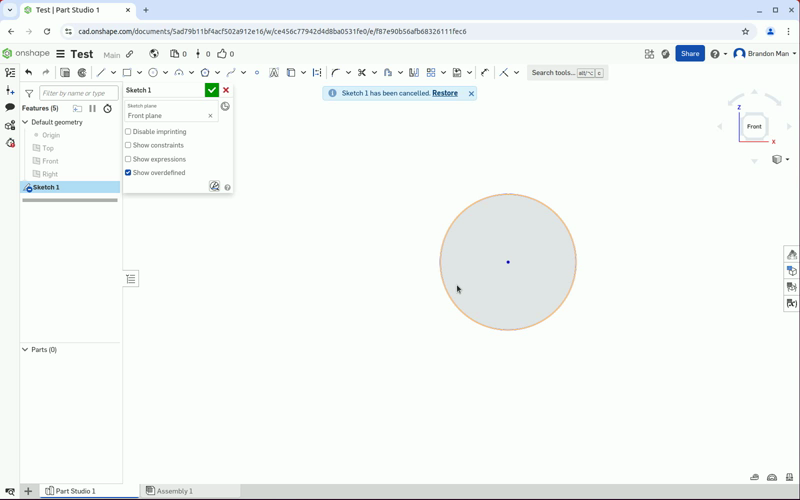
click(457, 284)
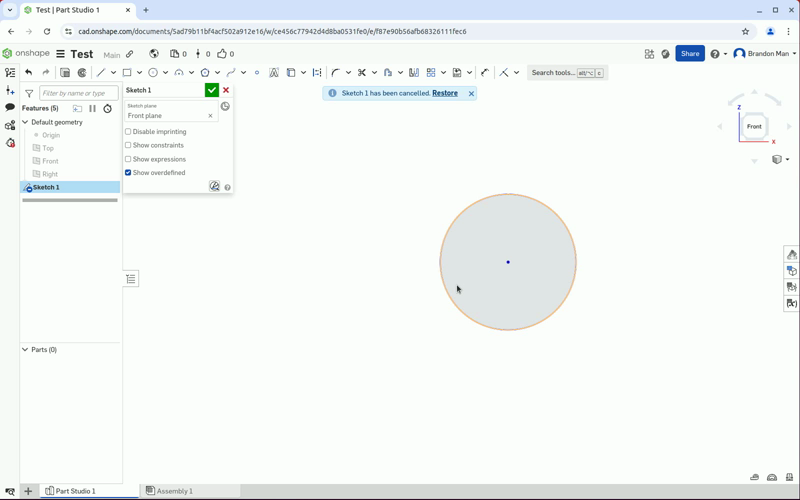
scroll(-6)
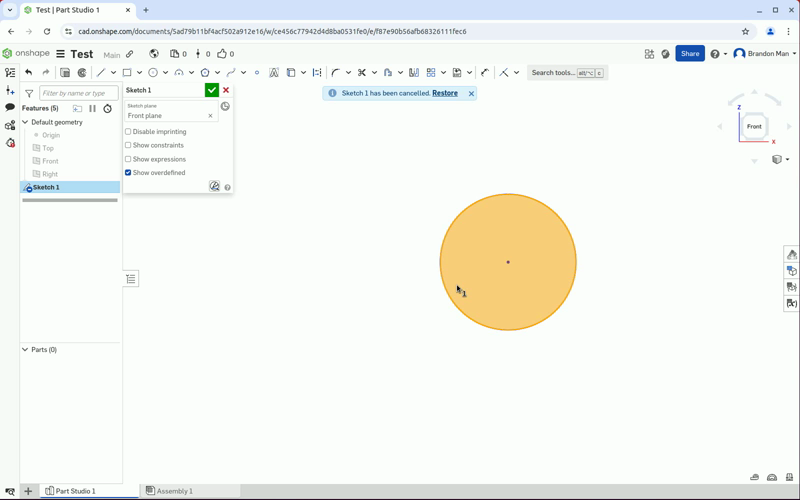
scroll(-6)
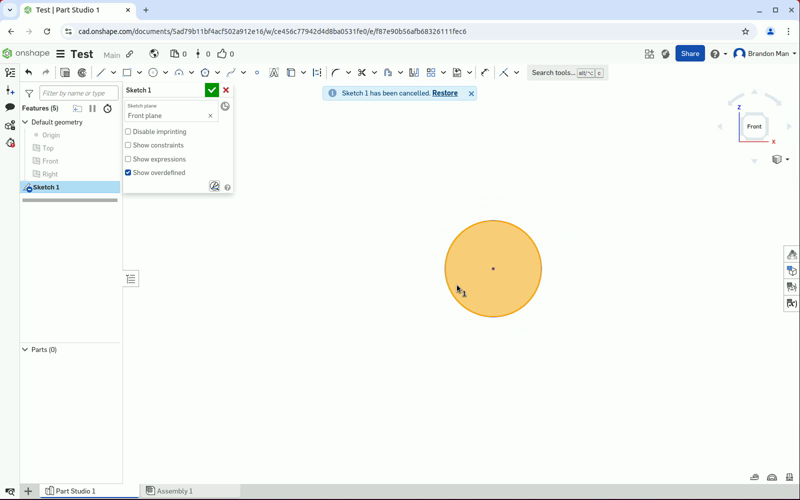
scroll(-6)
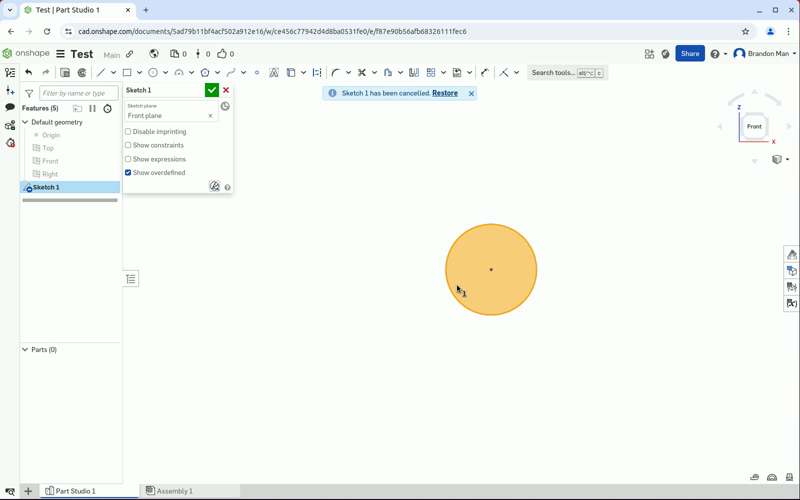
scroll(-6)
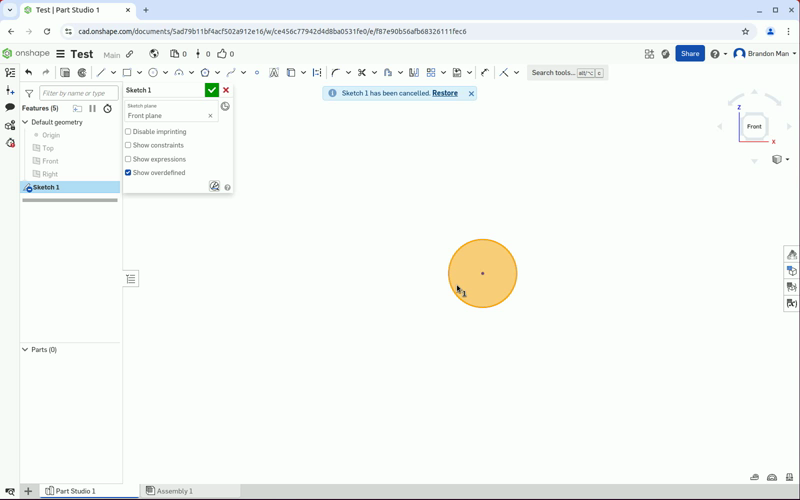
scroll(-6)
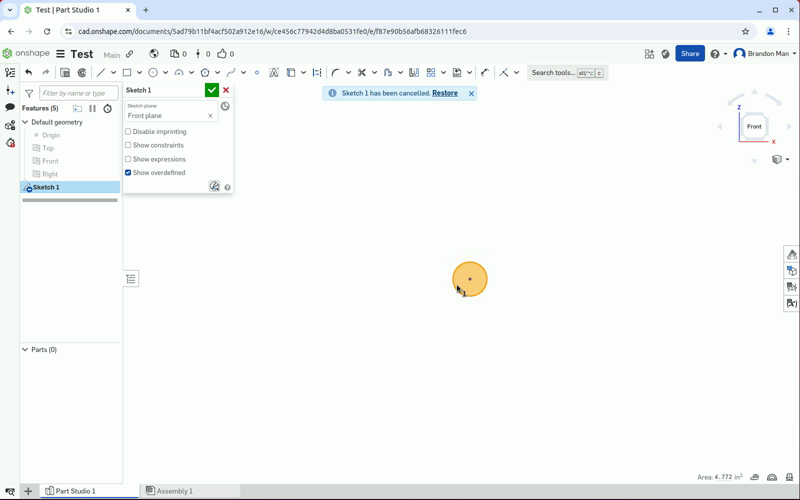
scroll(-6)
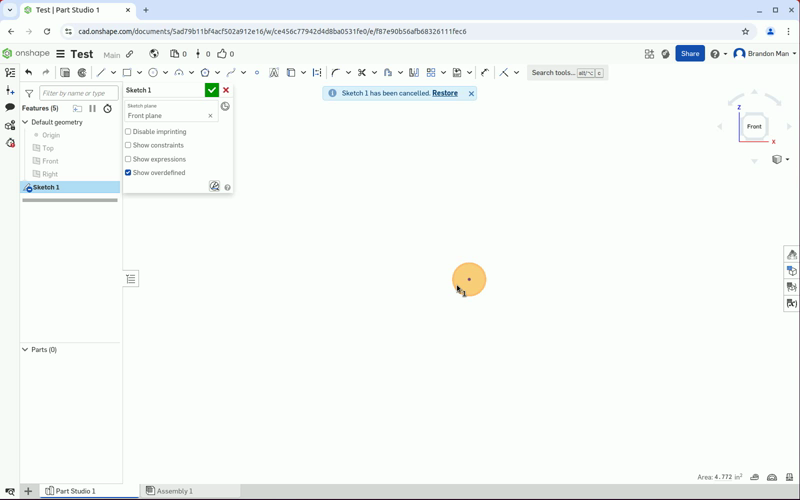
scroll(-6)
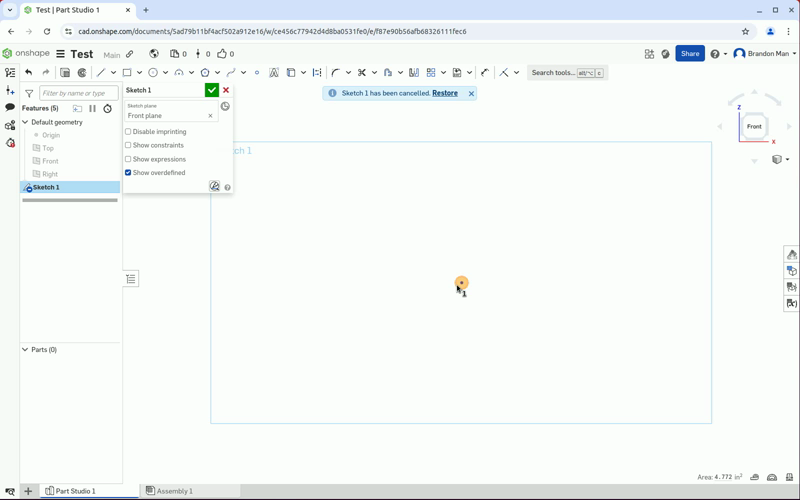
mouse_move(73, 352)
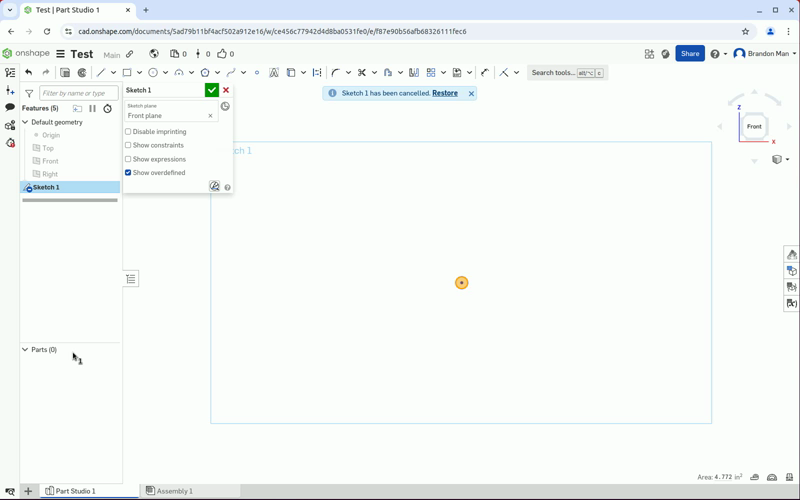
key(shift+y)
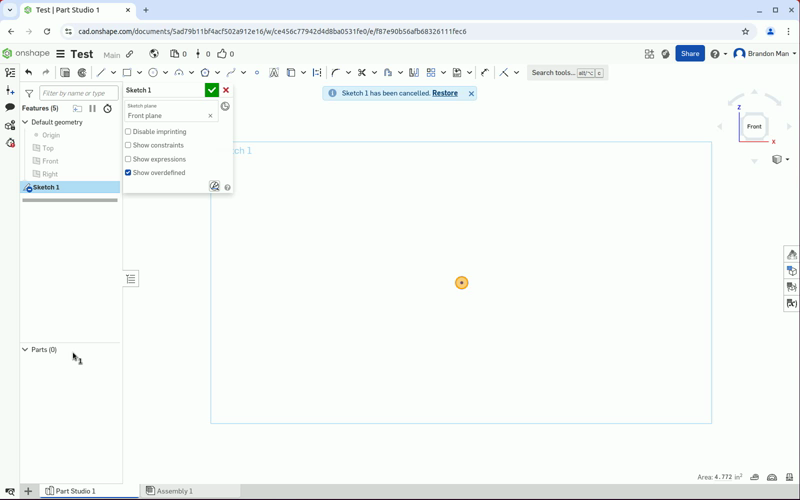
key(shift+e)
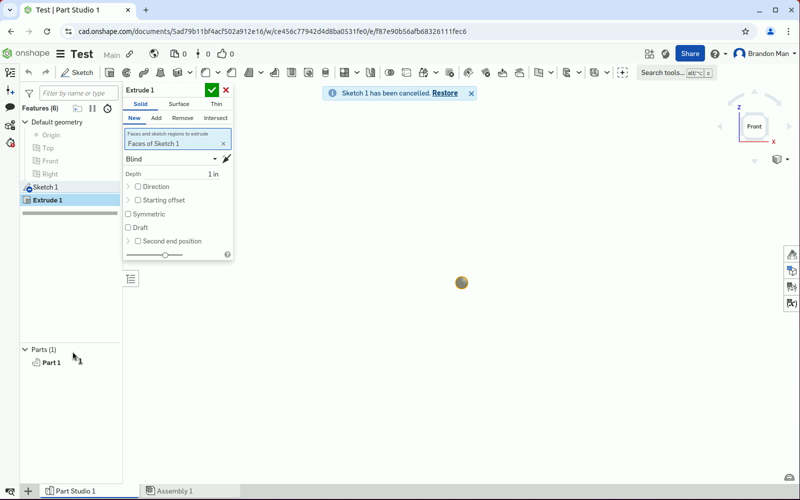
mouse_move(143, 106)
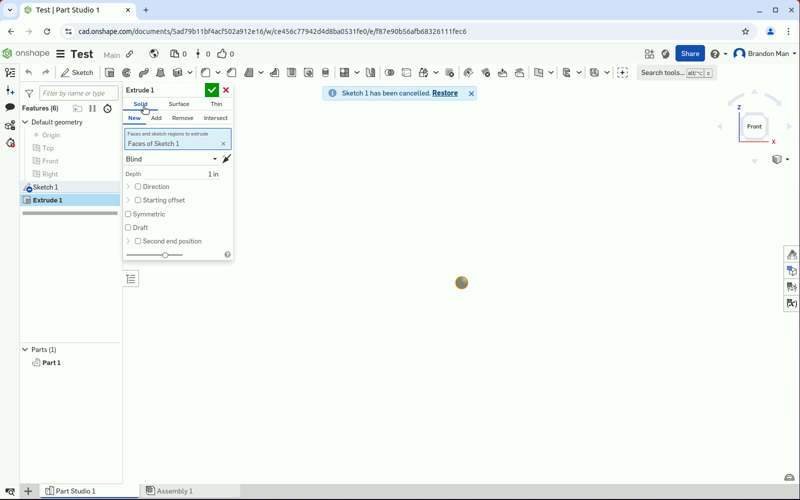
click(143, 106)
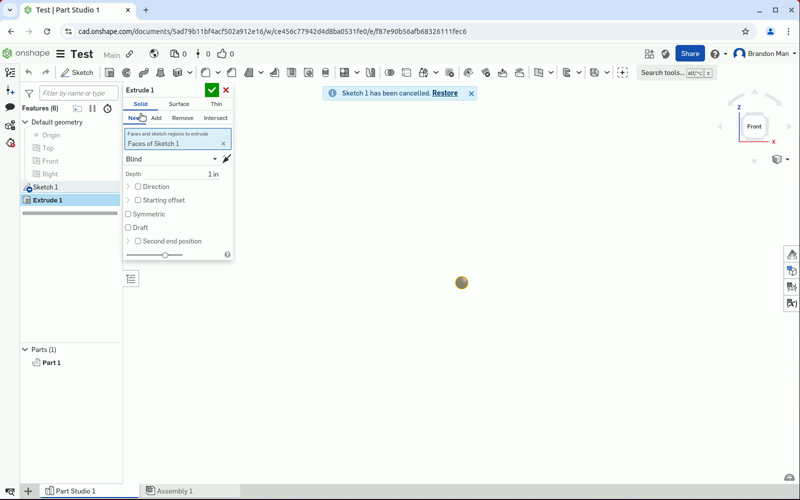
mouse_move(137, 120)
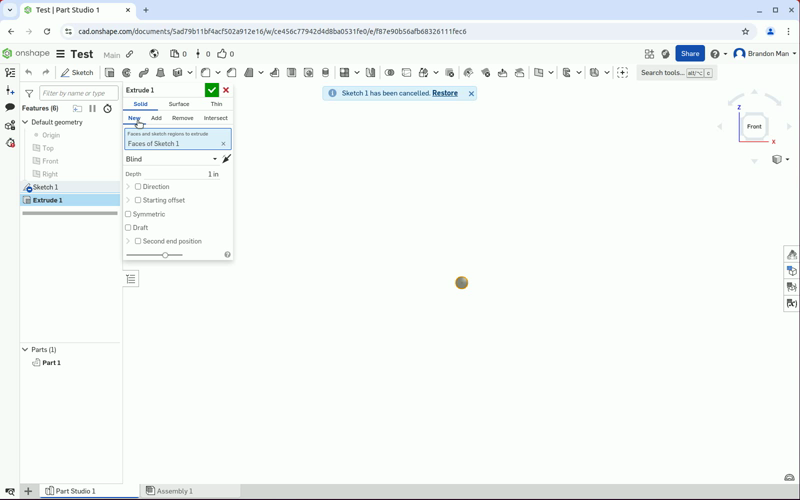
click(137, 120)
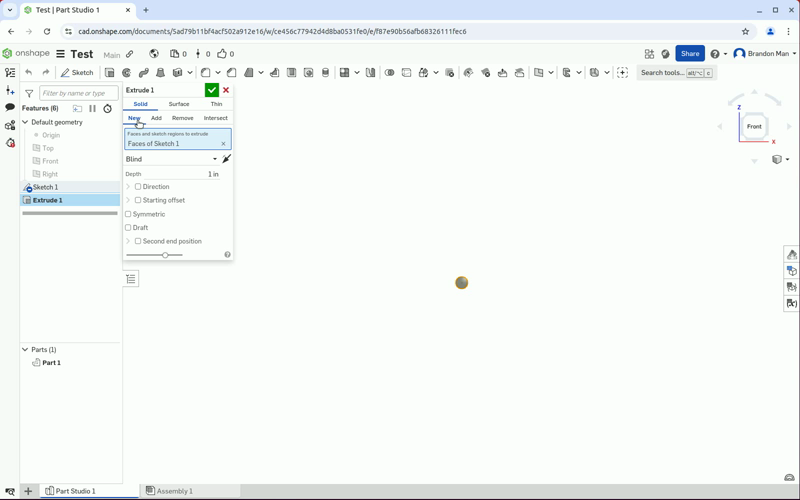
key(tab, 4)
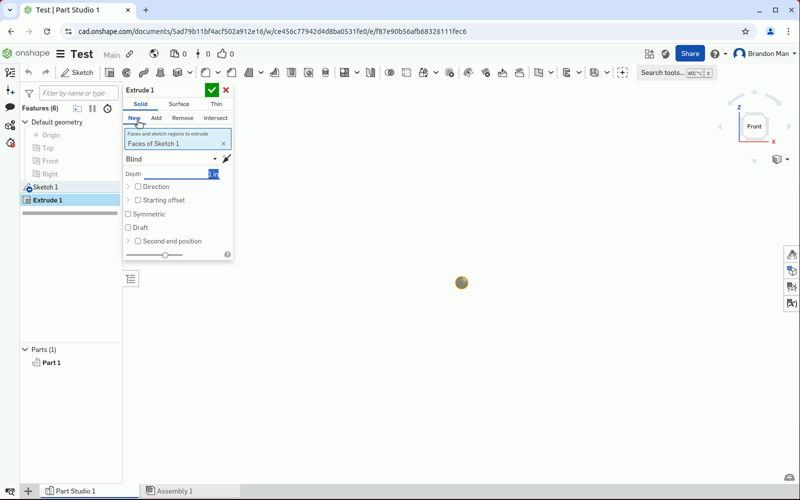
text(14.443)
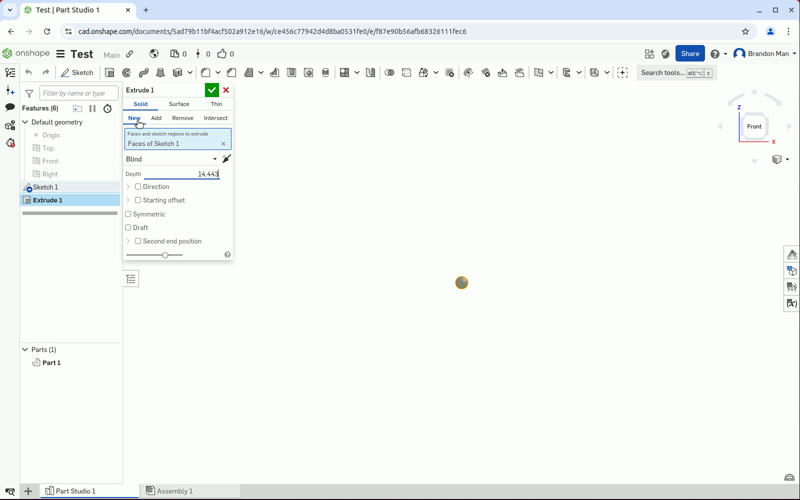
key(enter)
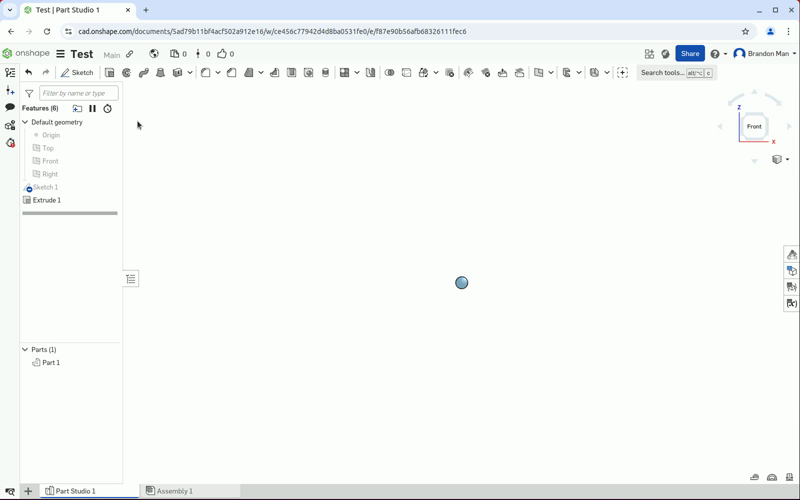
key(shift+h)
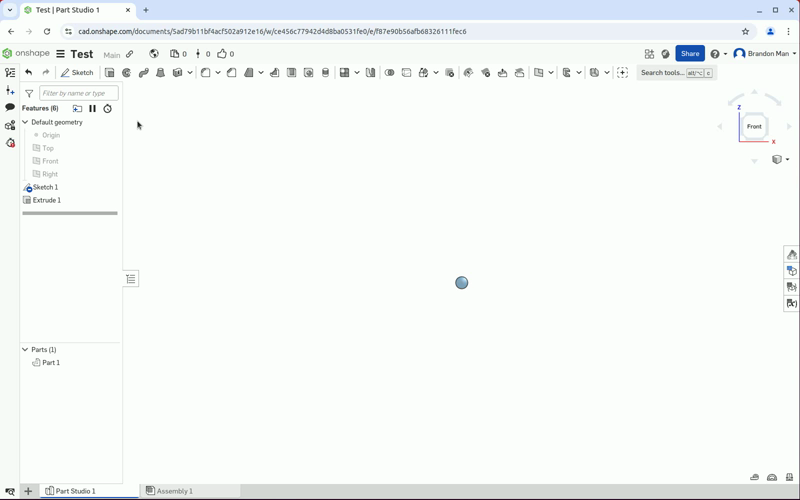
key(shift+h)
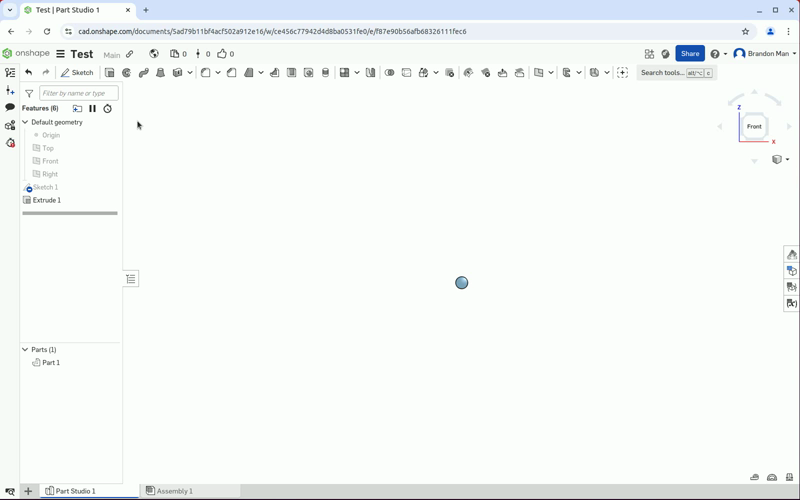
mouse_move(73, 189)
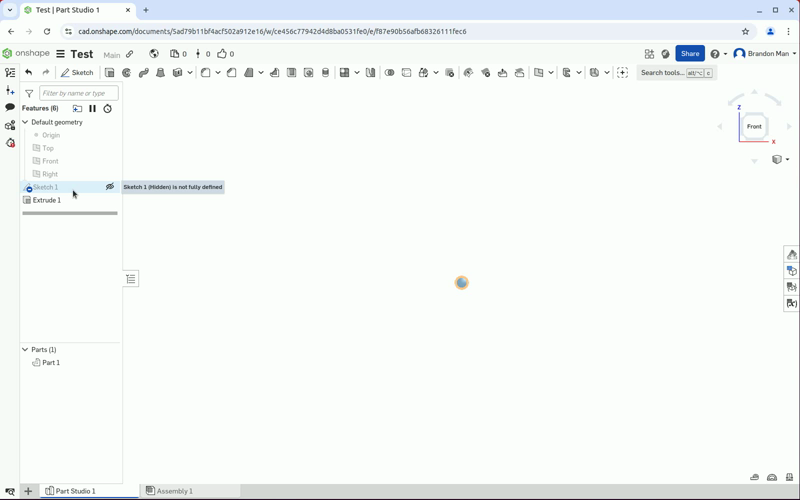
click(73, 189)
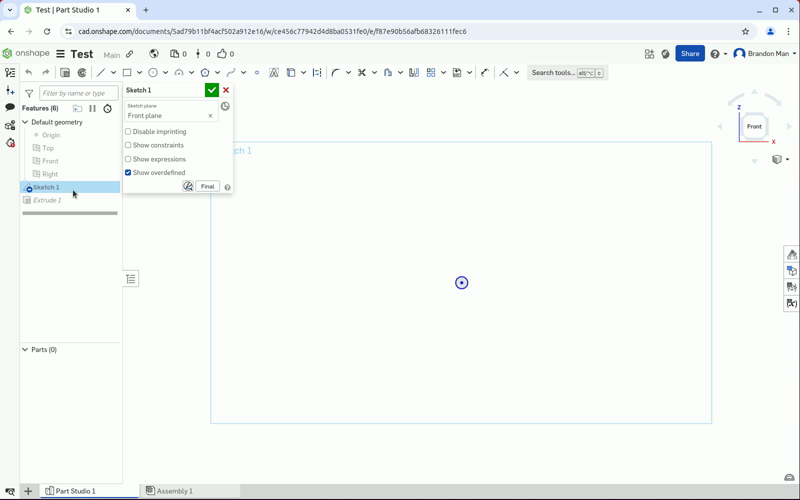
mouse_move(229, 92)
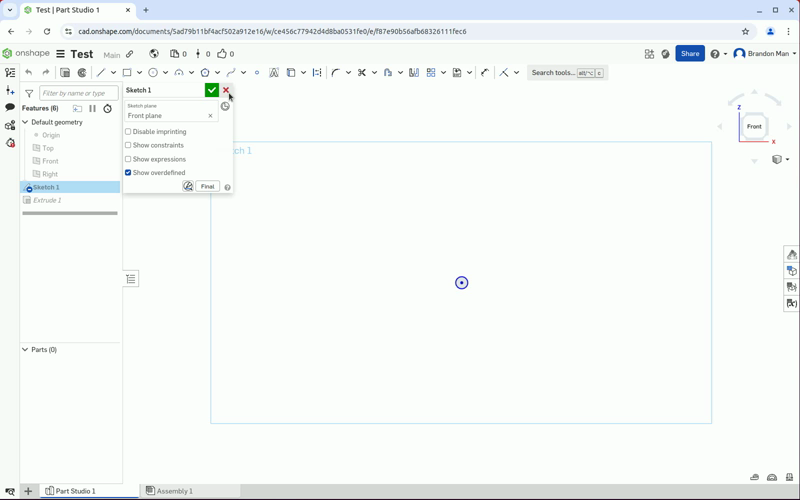
click(229, 92)
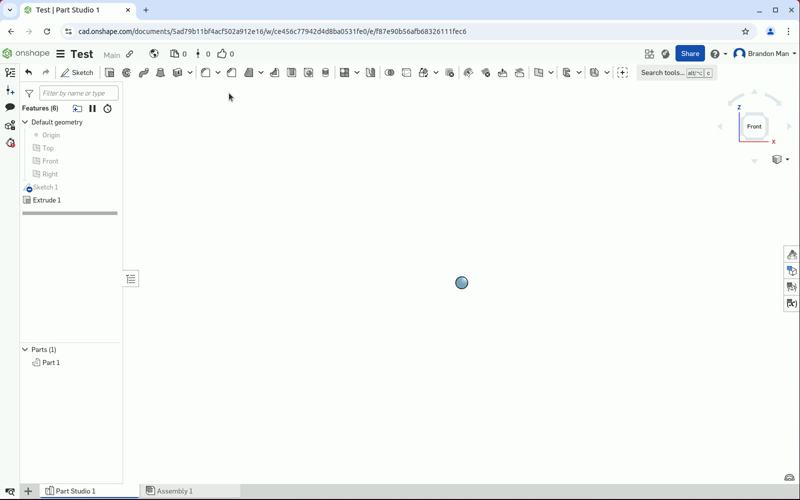
mouse_move(541, 75)
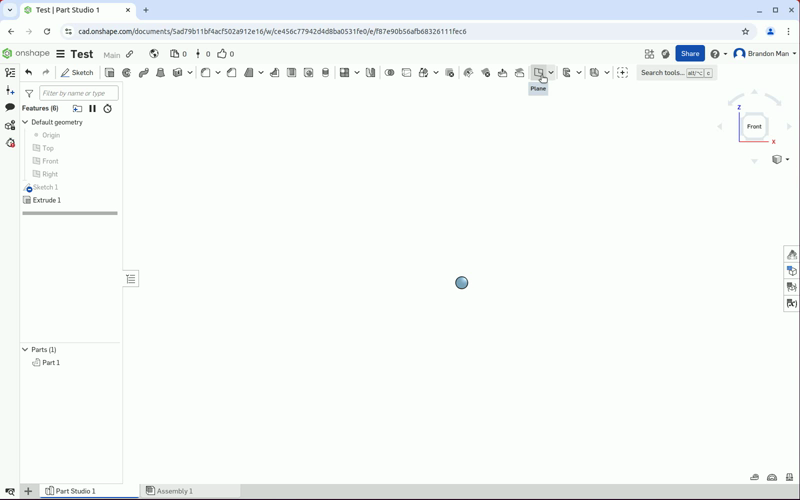
click(541, 75)
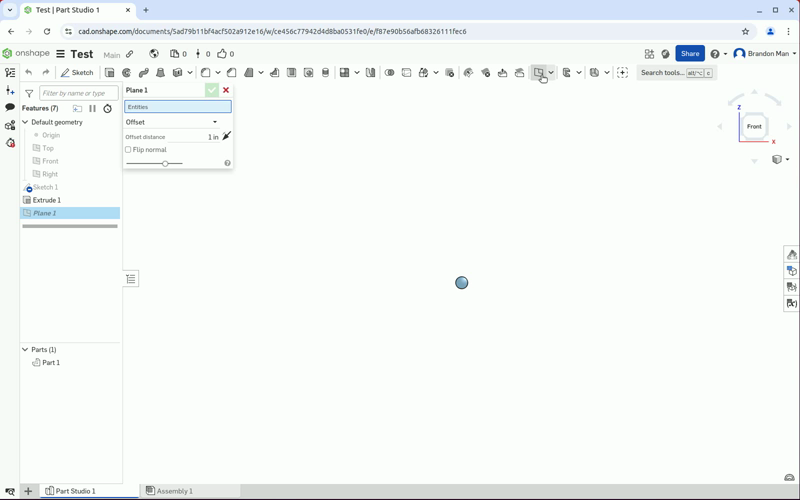
mouse_move(73, 163)
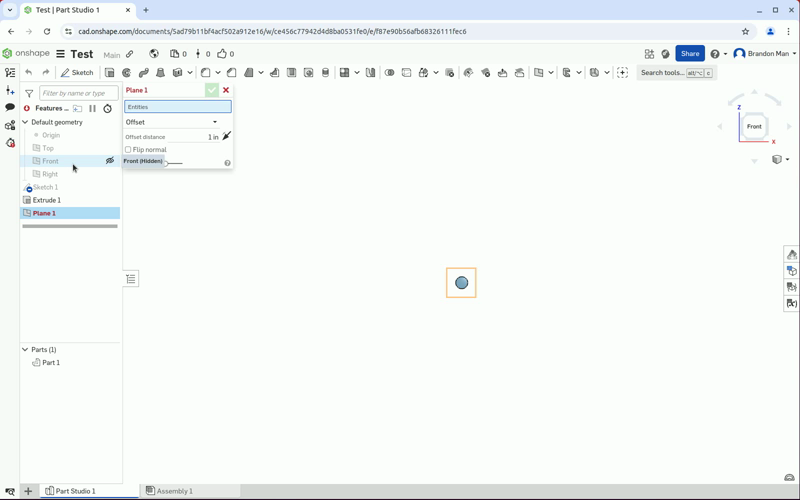
click(73, 163)
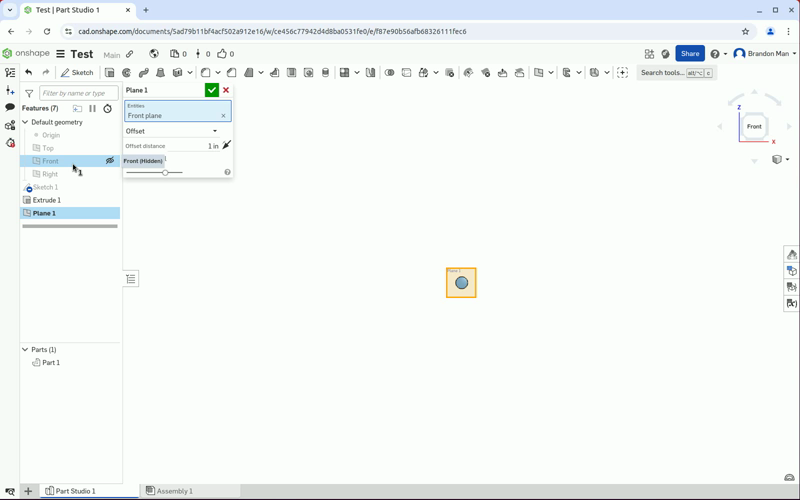
key(tab, 2)
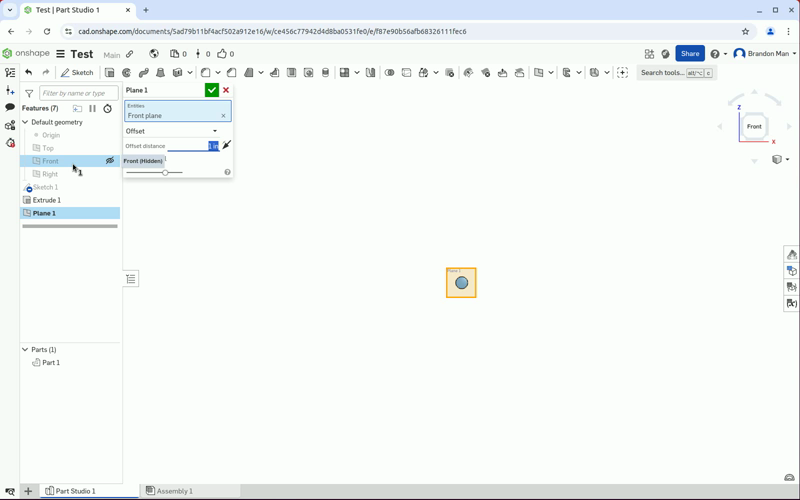
text(14.45)
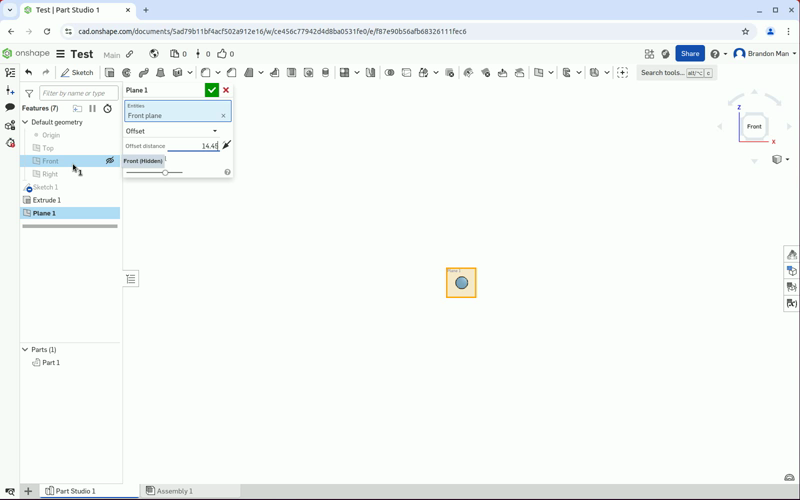
key(enter, 2)
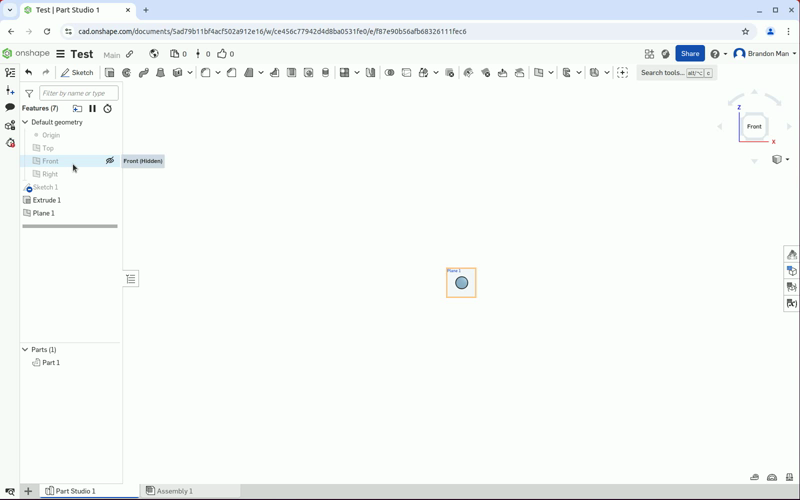
key(shift+s)
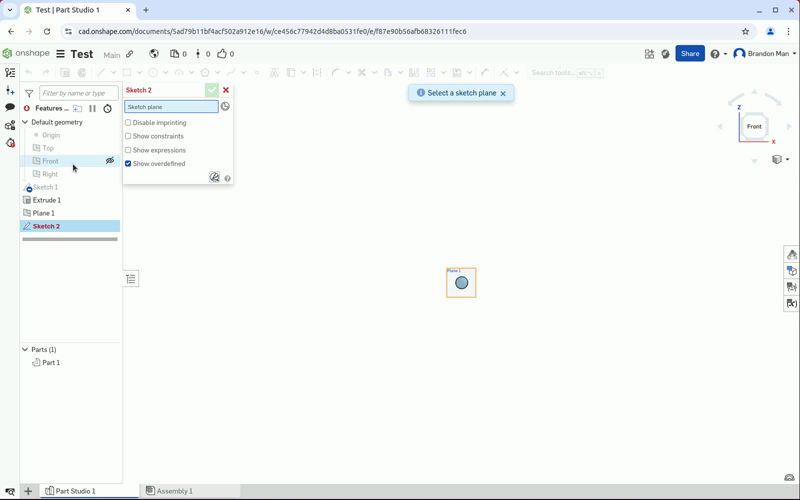
mouse_move(73, 215)
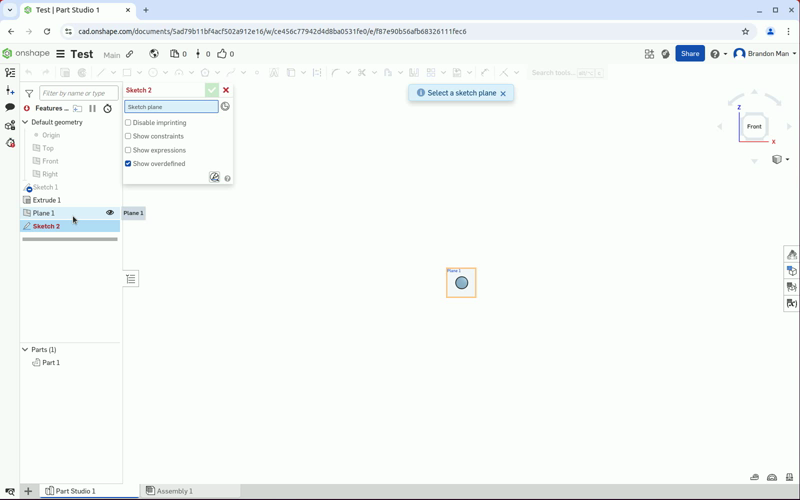
click(73, 215)
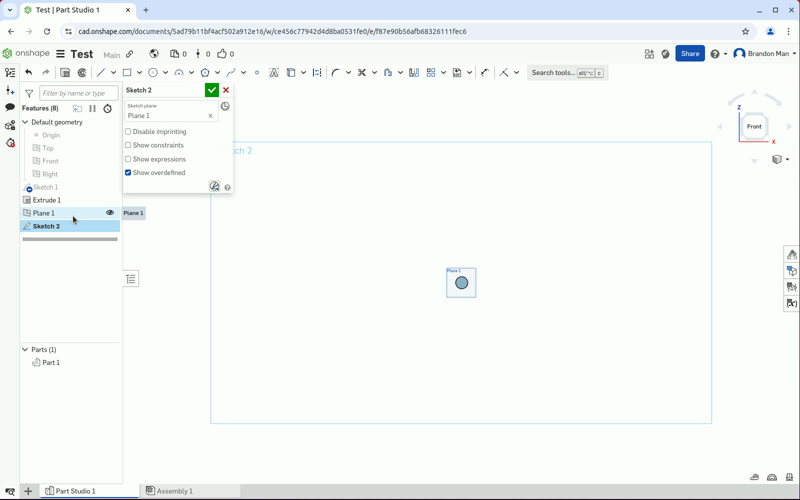
mouse_move(73, 352)
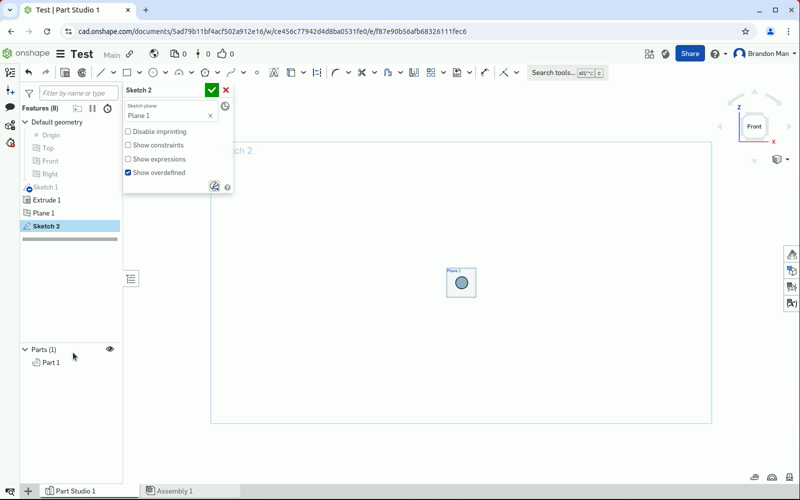
key(y)
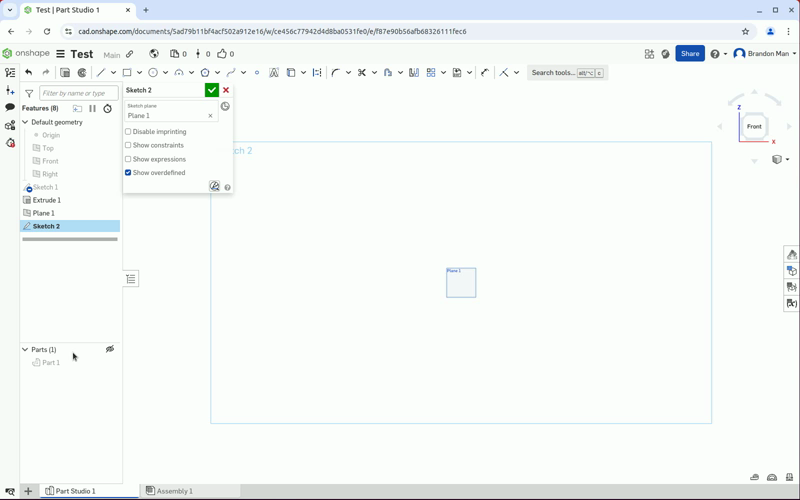
key(c)
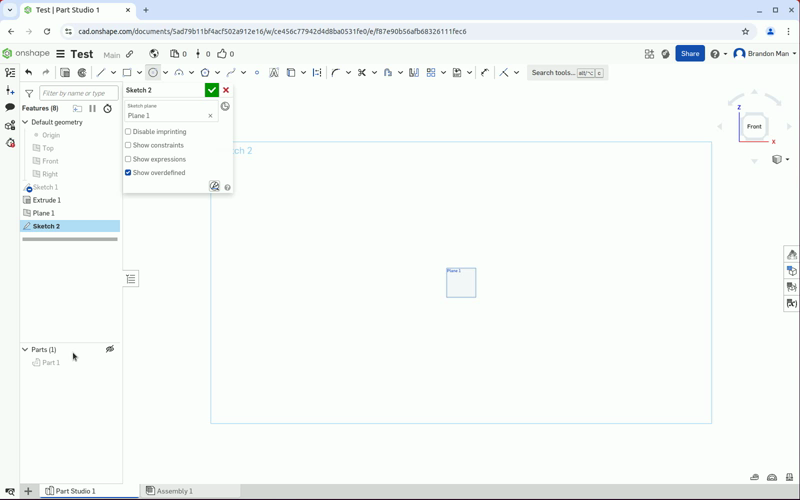
key_down(shift)
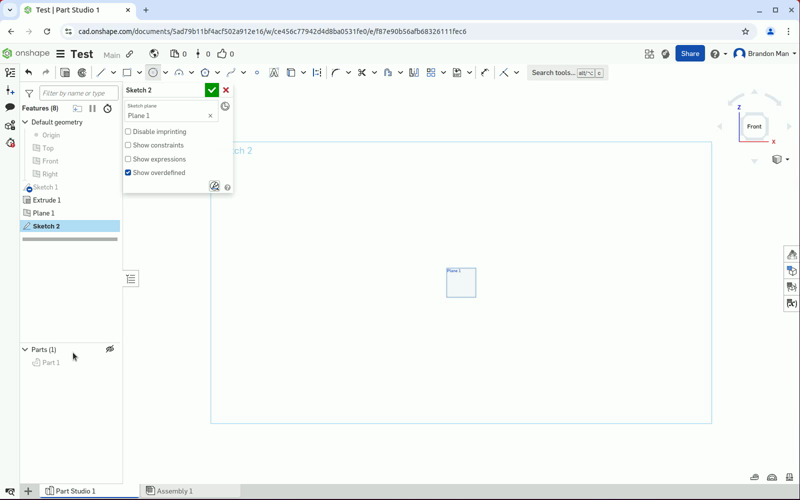
mouse_move(461, 282)
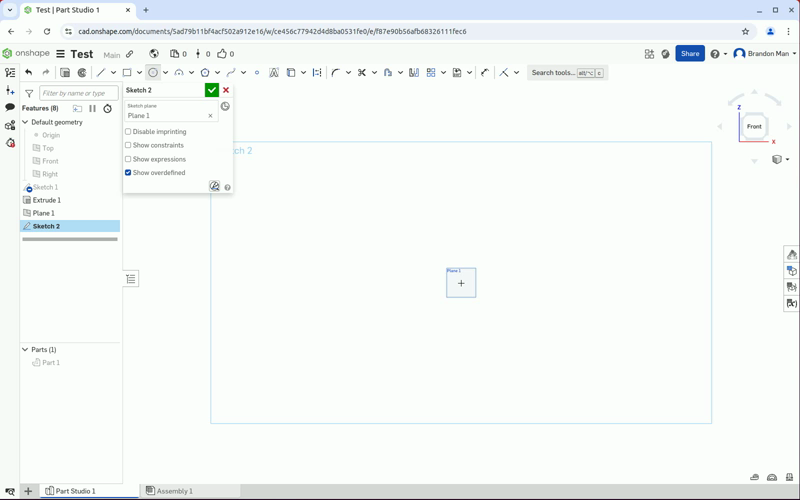
click(461, 282)
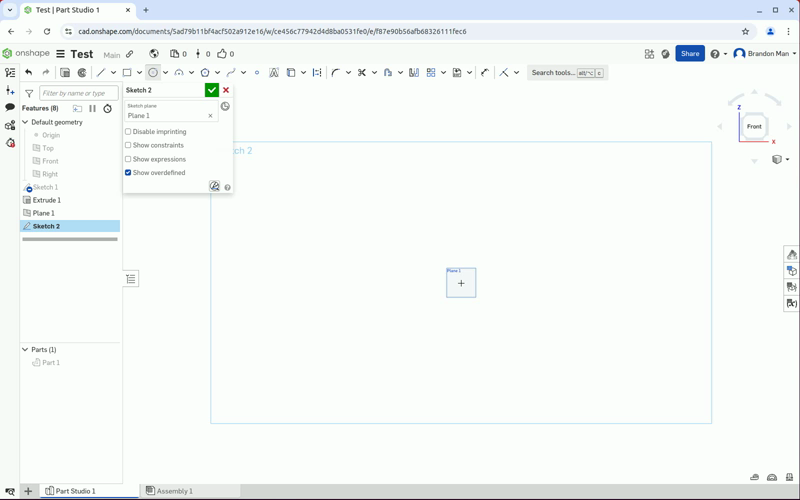
key_up(shift)
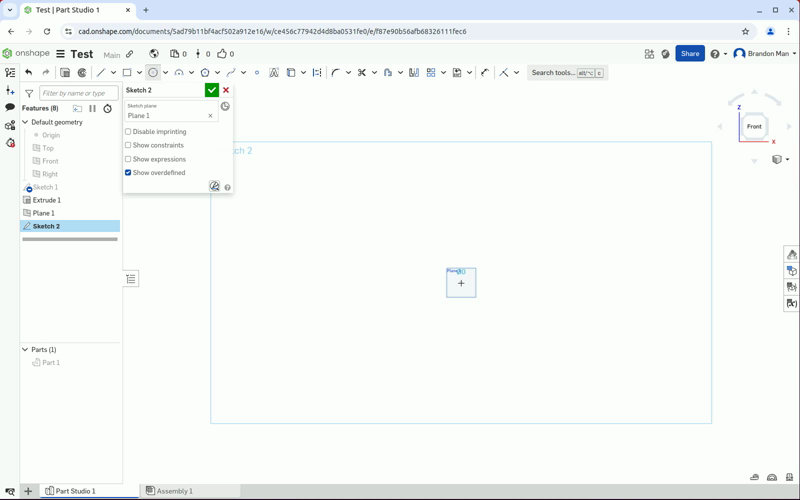
mouse_move(465, 282)
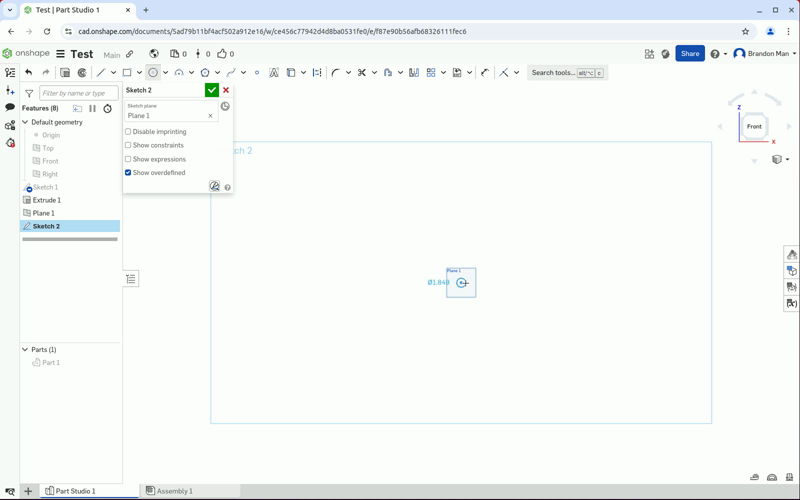
click(465, 282)
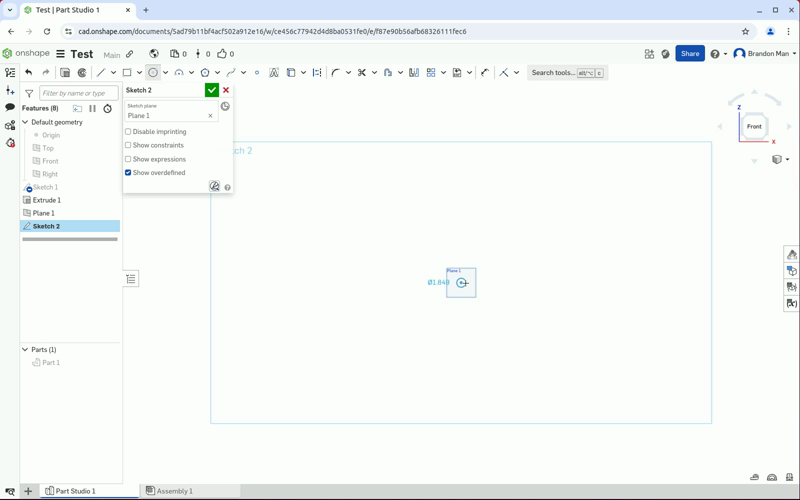
key(esc)
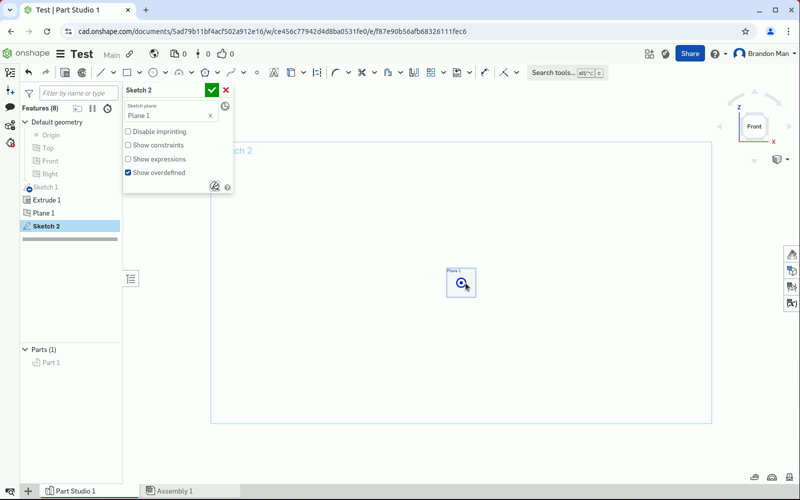
mouse_move(458, 281)
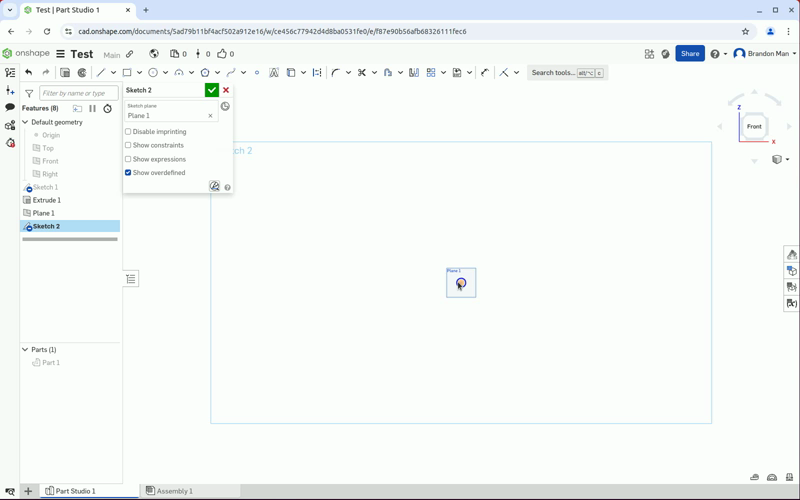
scroll(6)
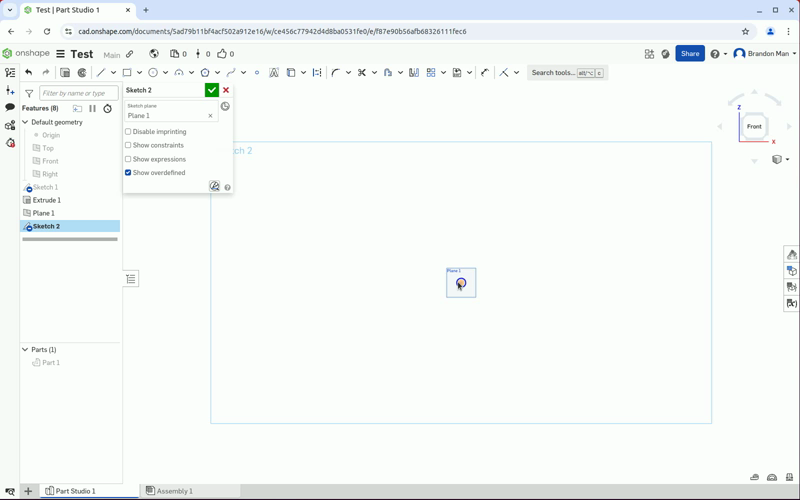
scroll(6)
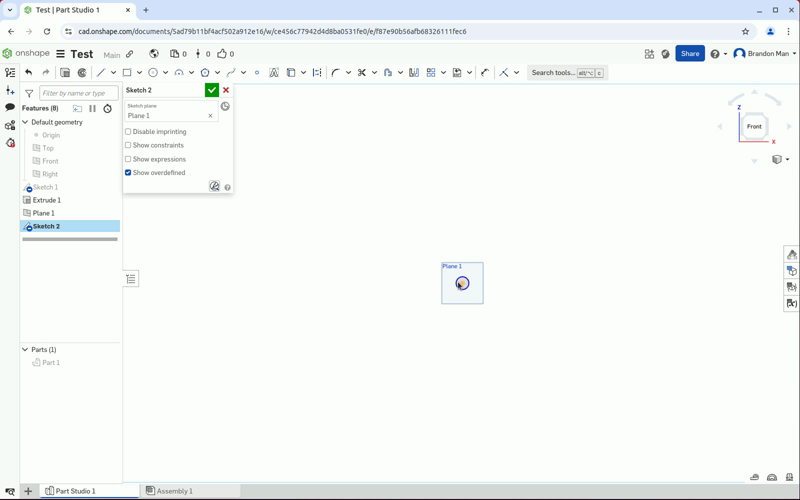
scroll(6)
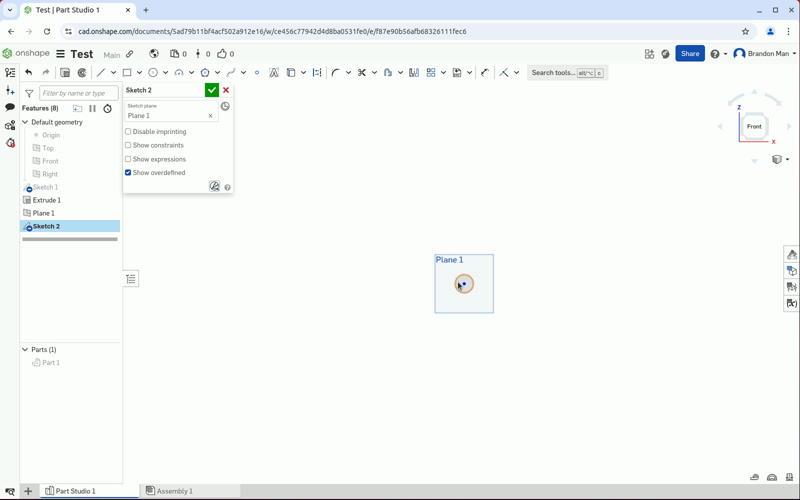
scroll(6)
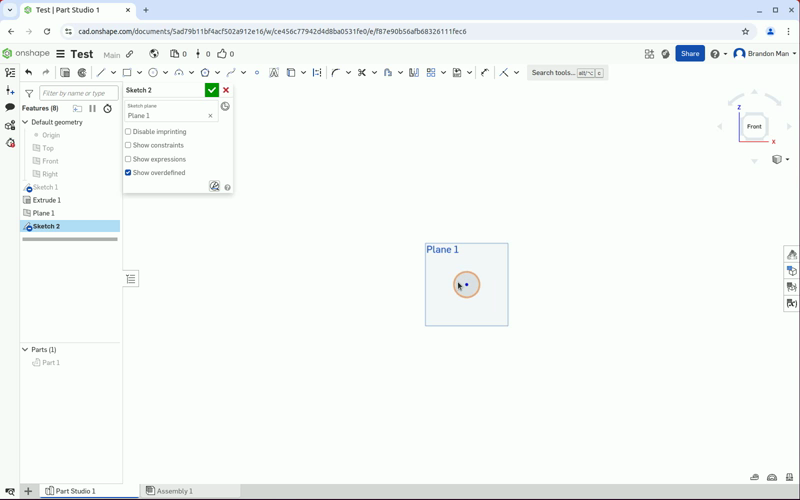
scroll(6)
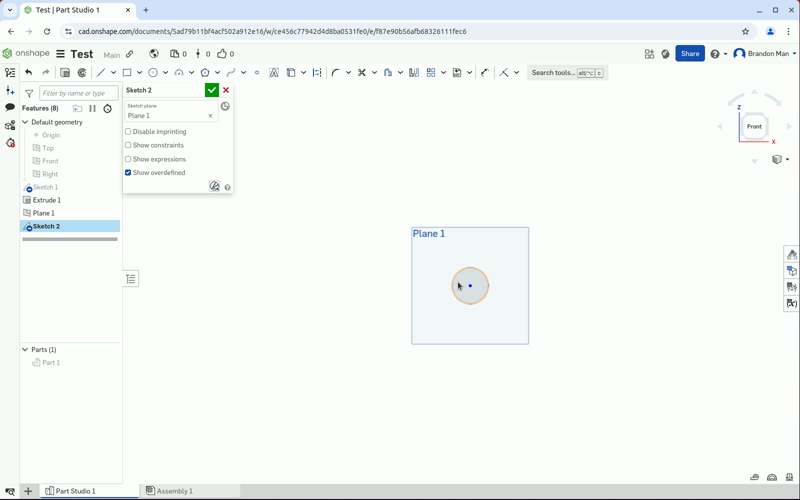
scroll(6)
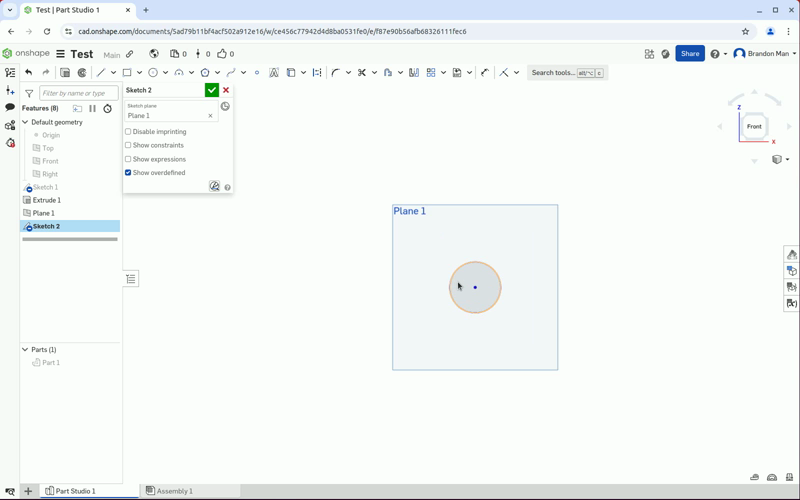
scroll(6)
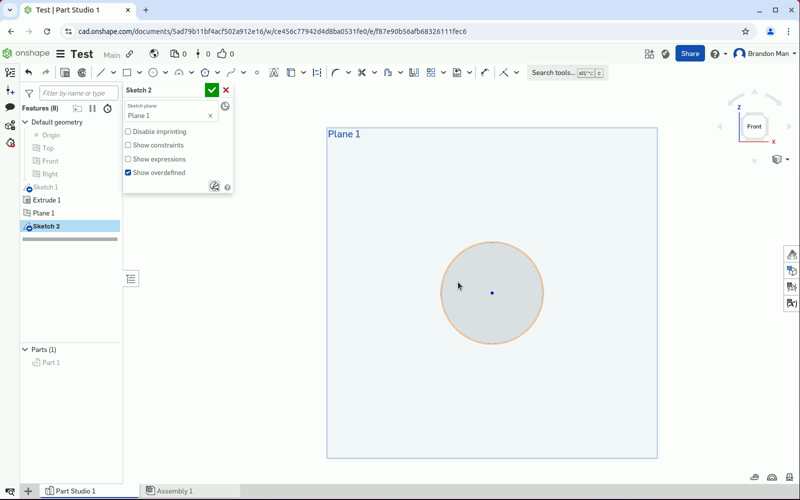
click(458, 281)
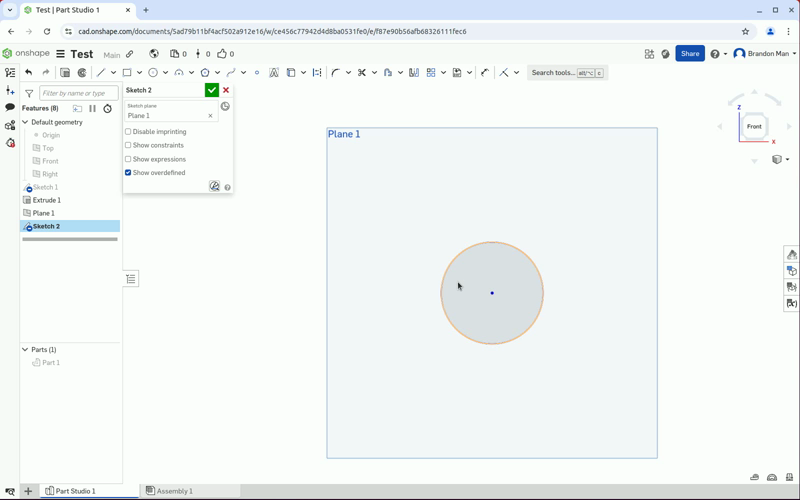
scroll(-6)
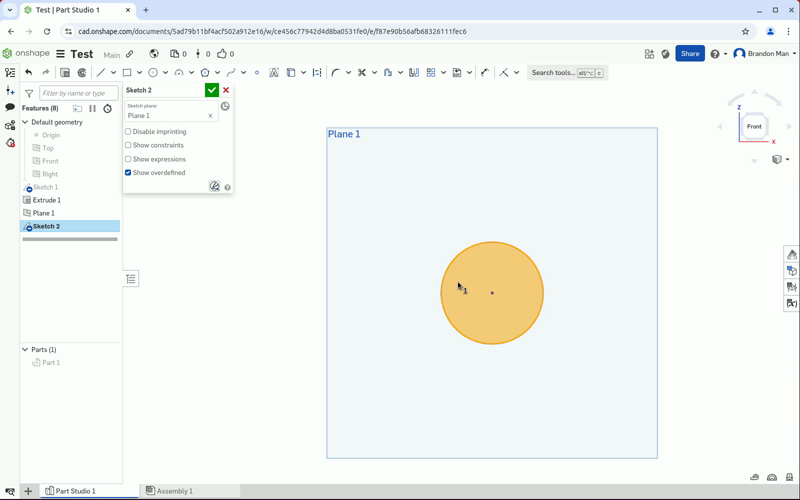
scroll(-6)
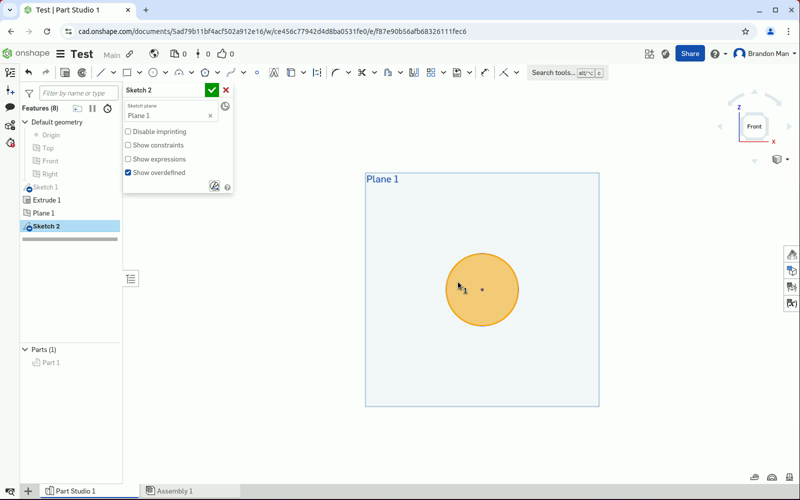
scroll(-6)
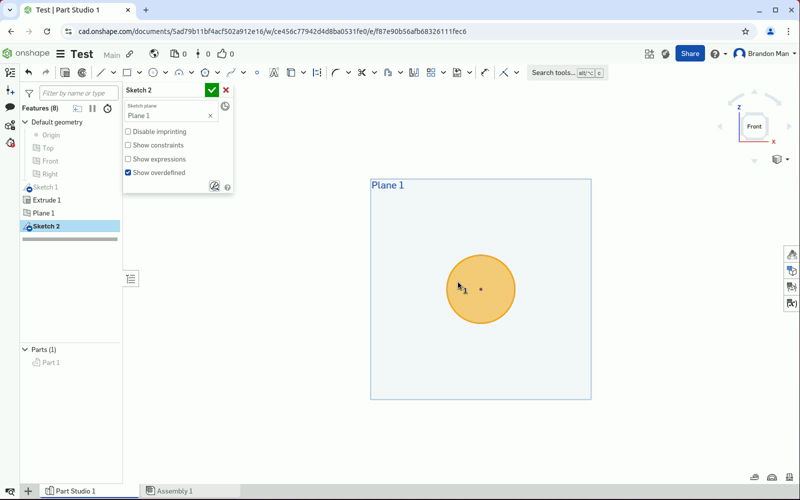
scroll(-6)
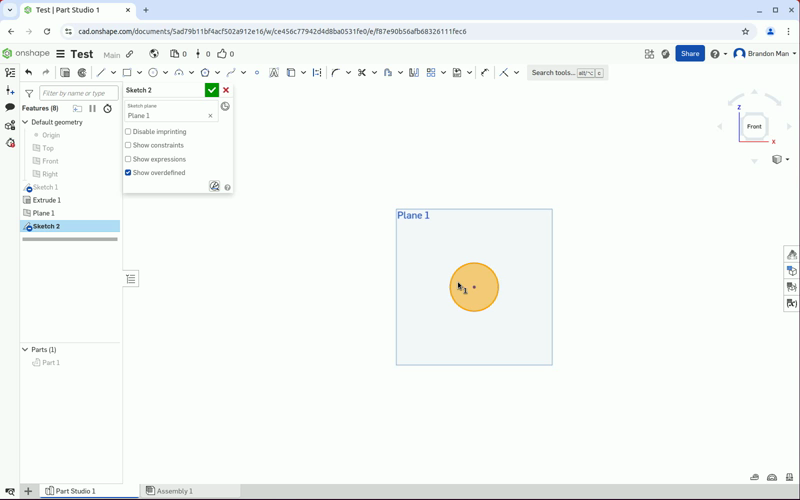
scroll(-6)
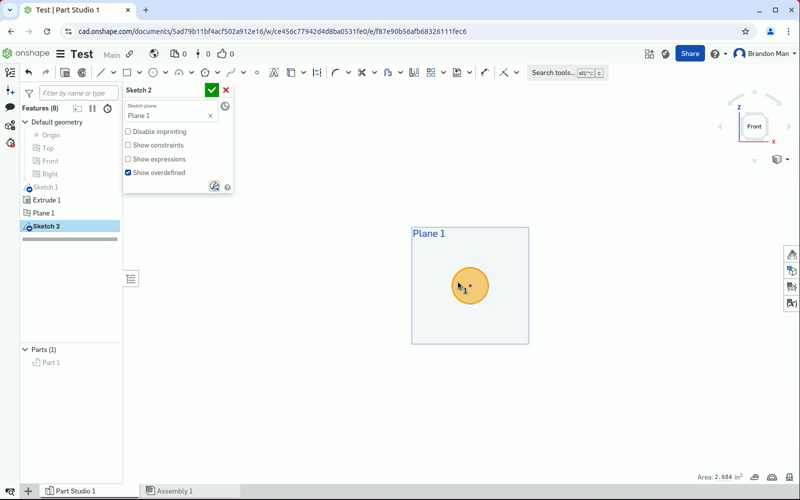
scroll(-6)
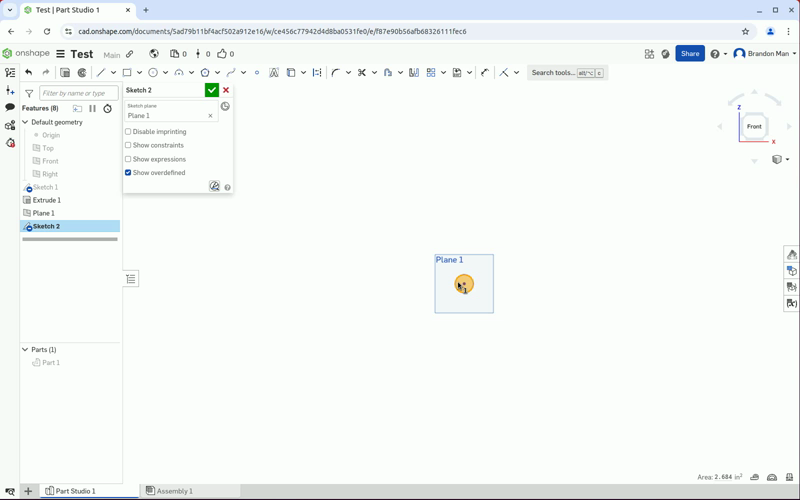
scroll(-6)
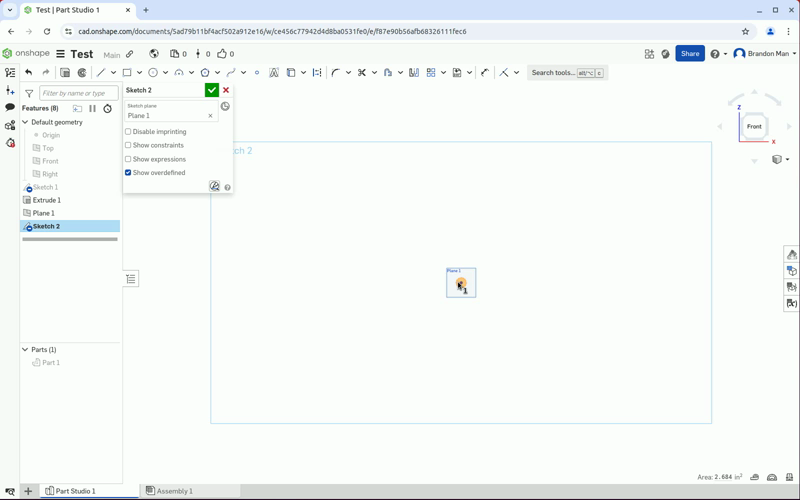
mouse_move(73, 352)
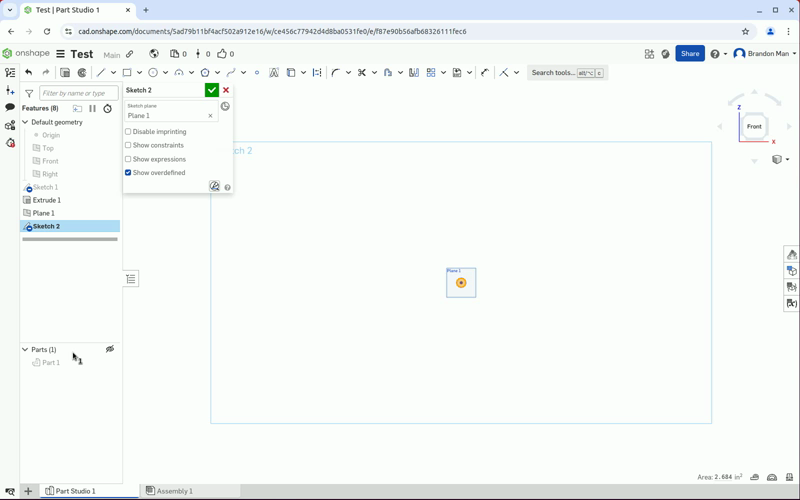
key(shift+y)
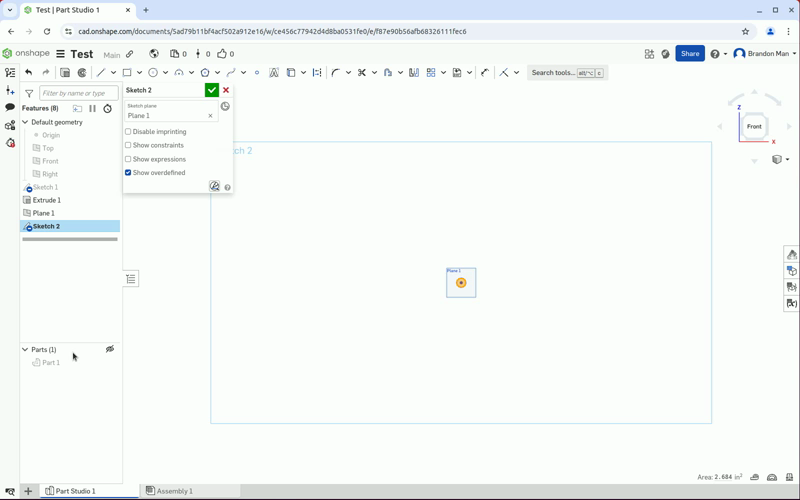
key(shift+e)
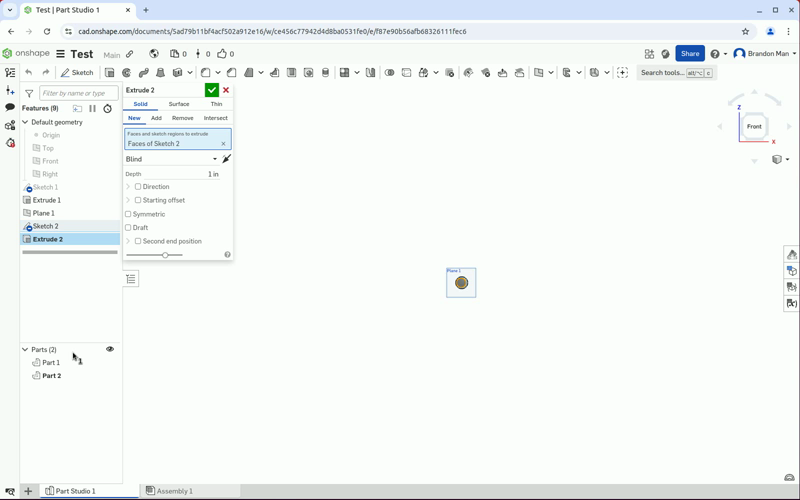
mouse_move(143, 106)
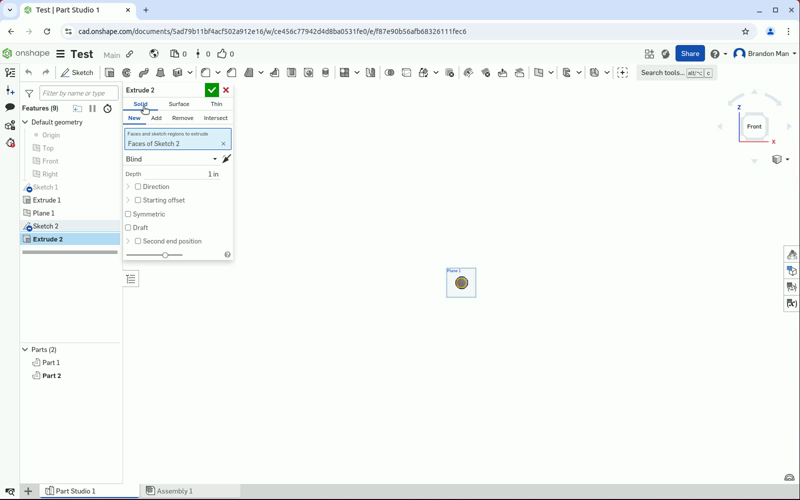
click(143, 106)
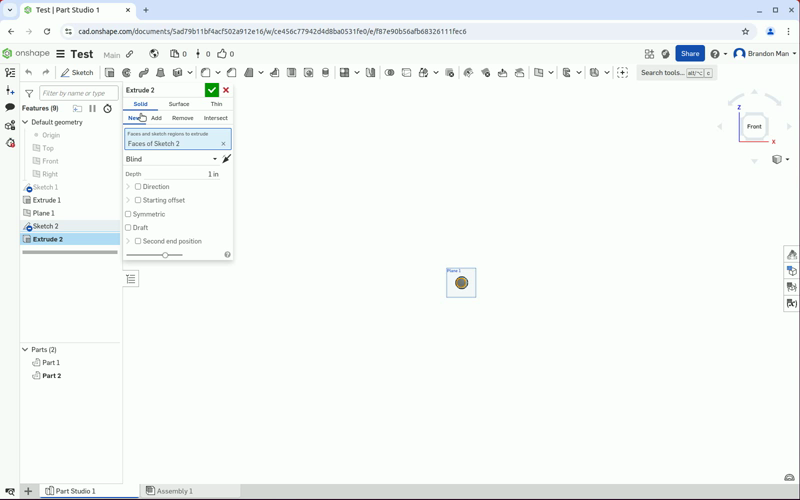
mouse_move(137, 120)
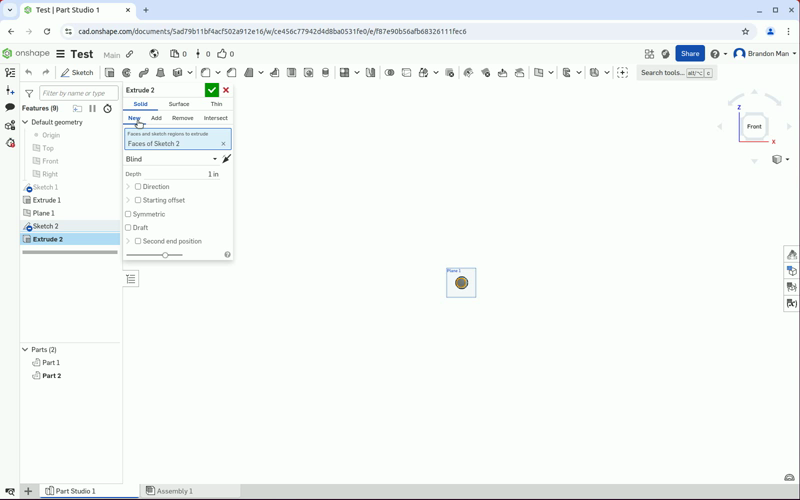
click(137, 120)
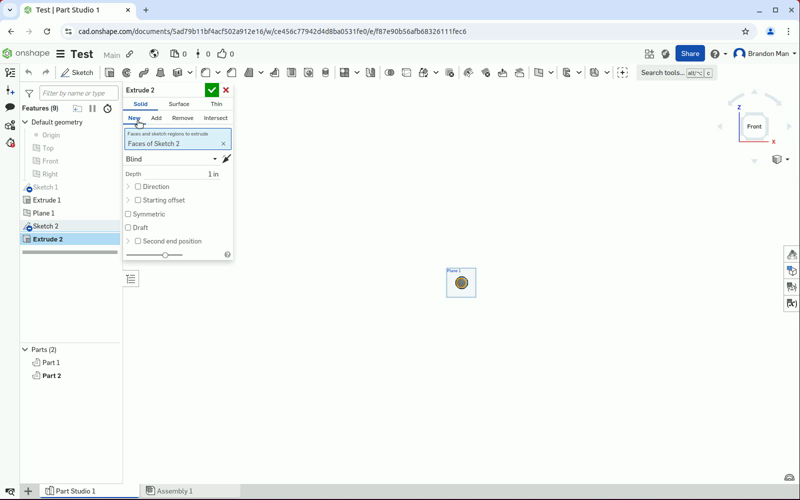
key(tab, 4)
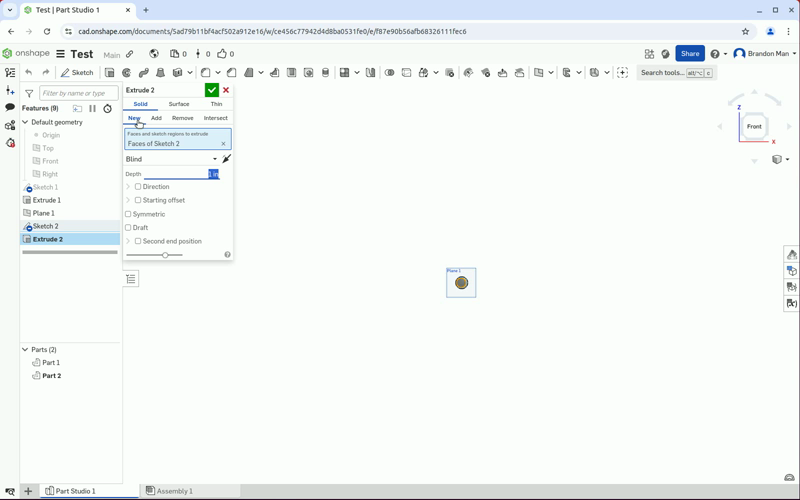
text(8.666)
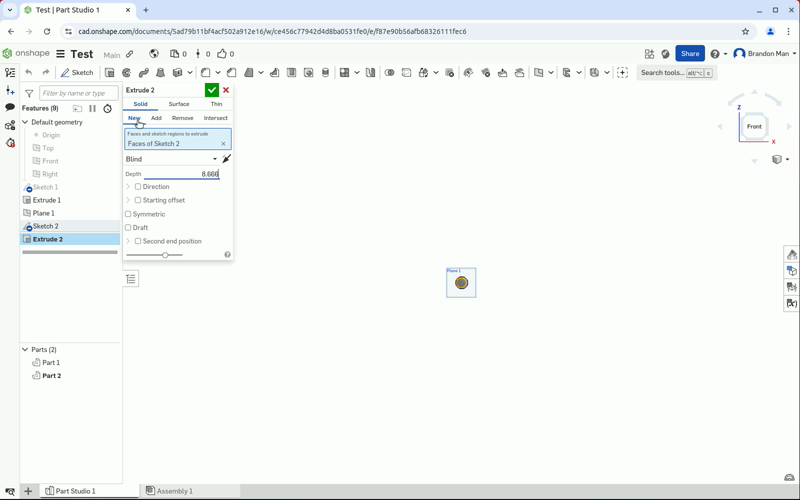
key(enter)
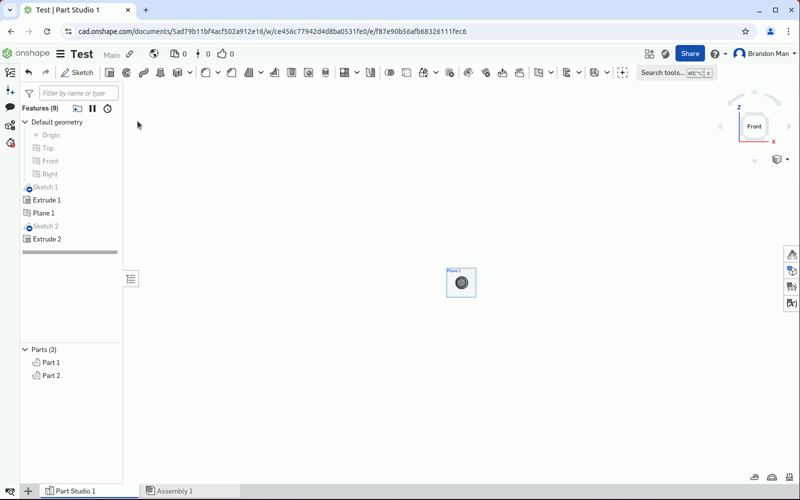
key(shift+h)
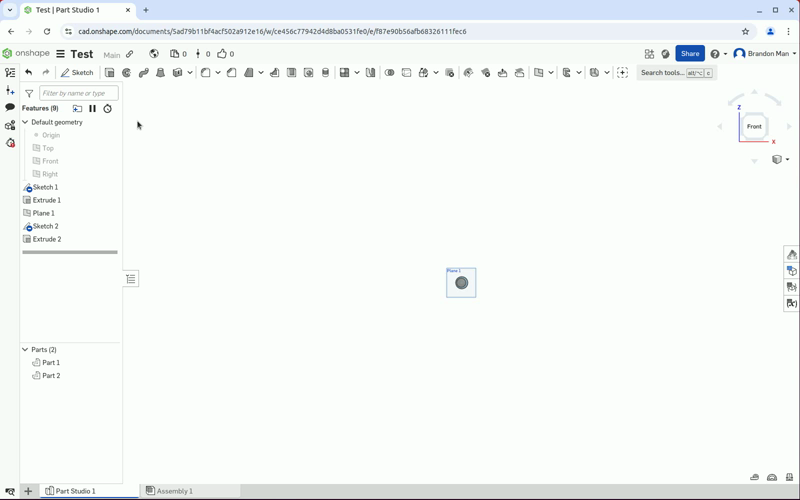
key(shift+h)
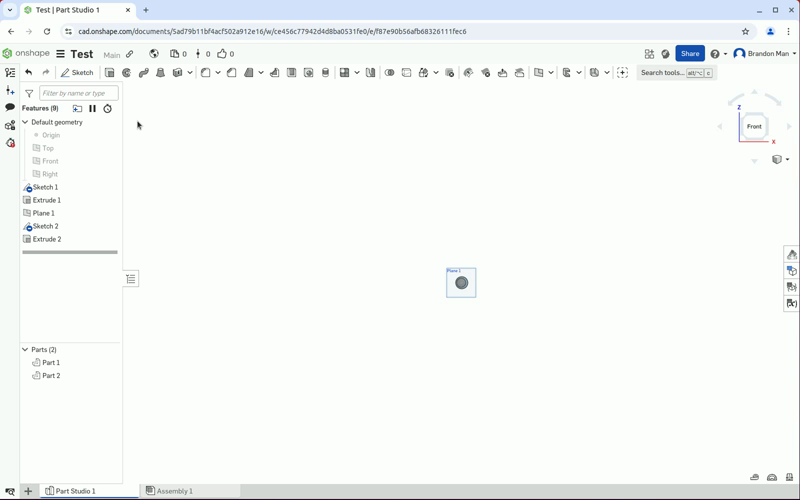
key(shift+7)
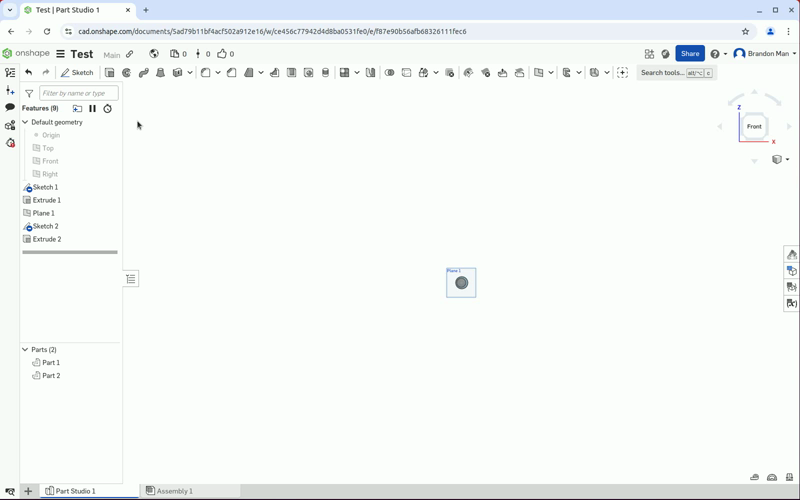
key(left, 2)
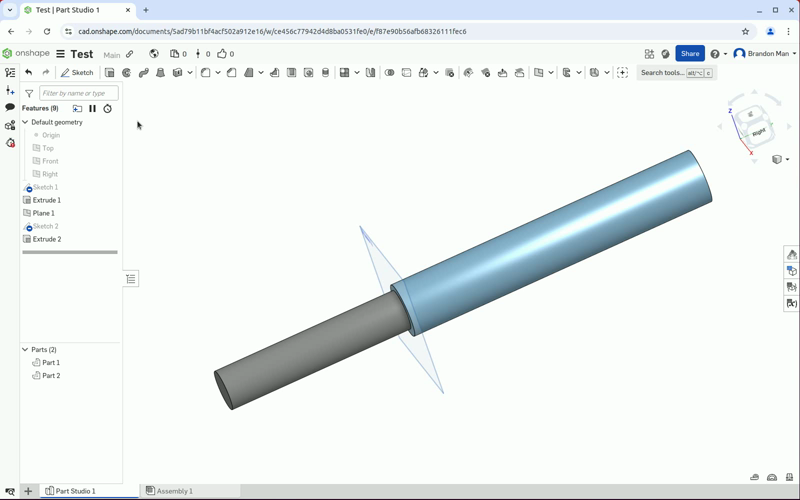
key(down, 2)
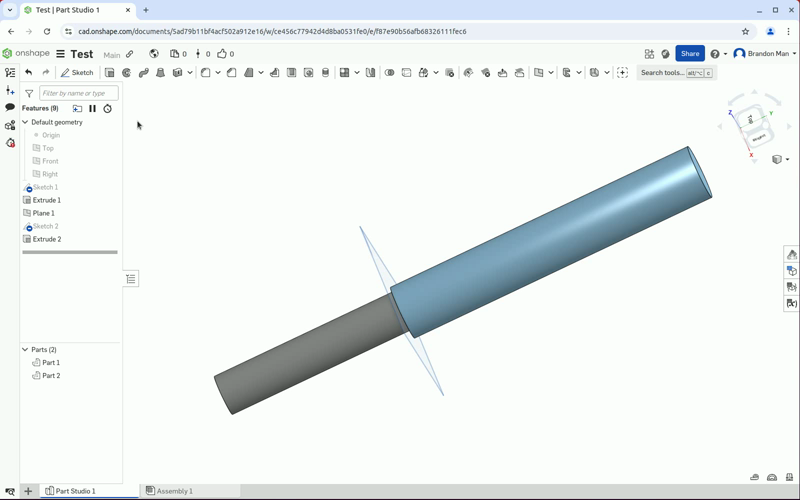
key(up, 2)
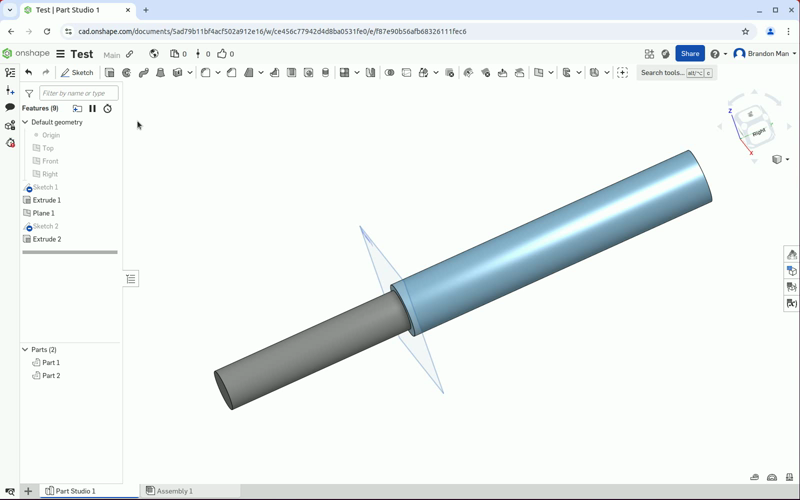
key(right, 2)
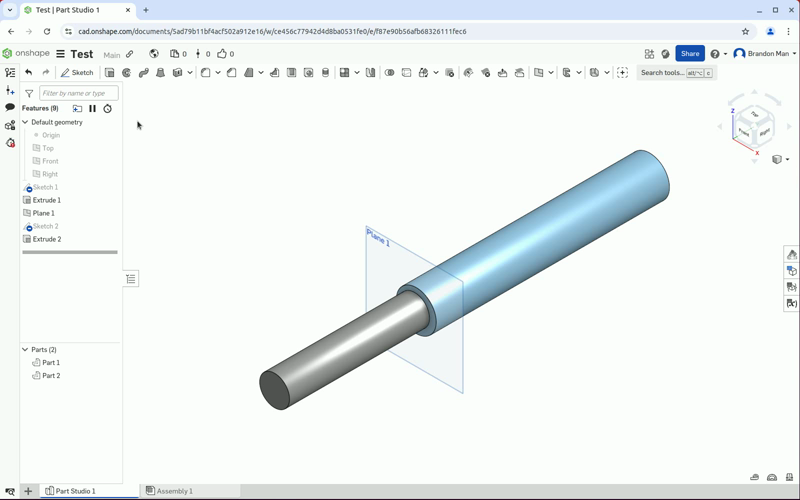
mouse_move(73, 189)
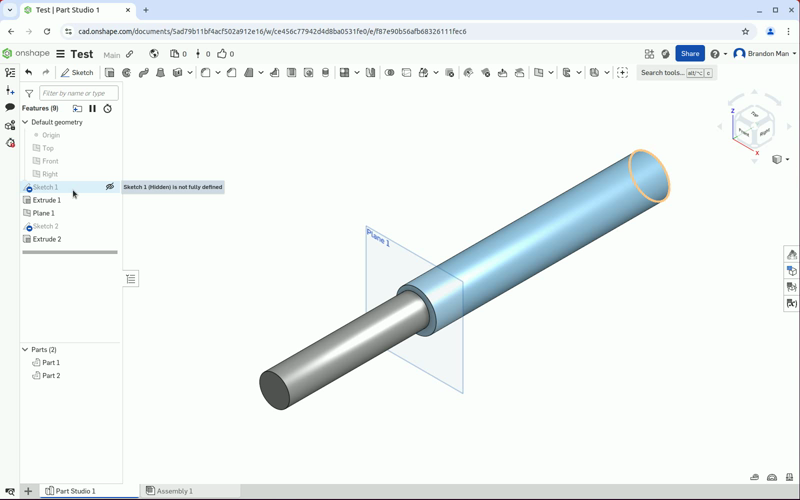
click(73, 189)